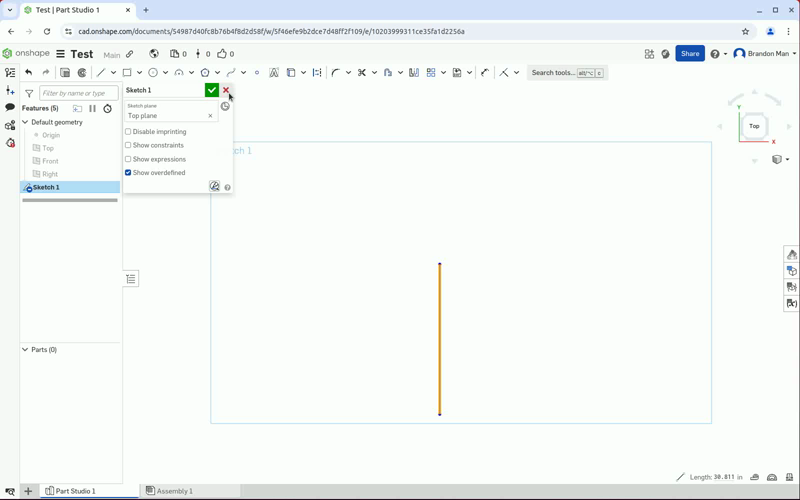
key(shift+h)
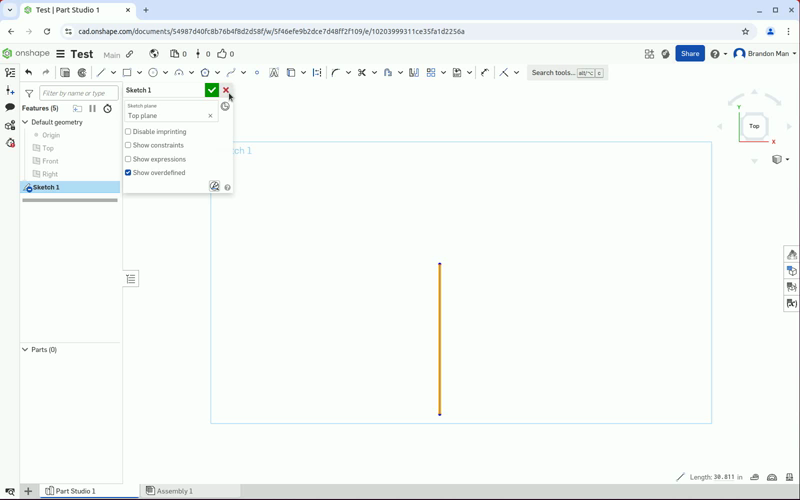
key(shift+s)
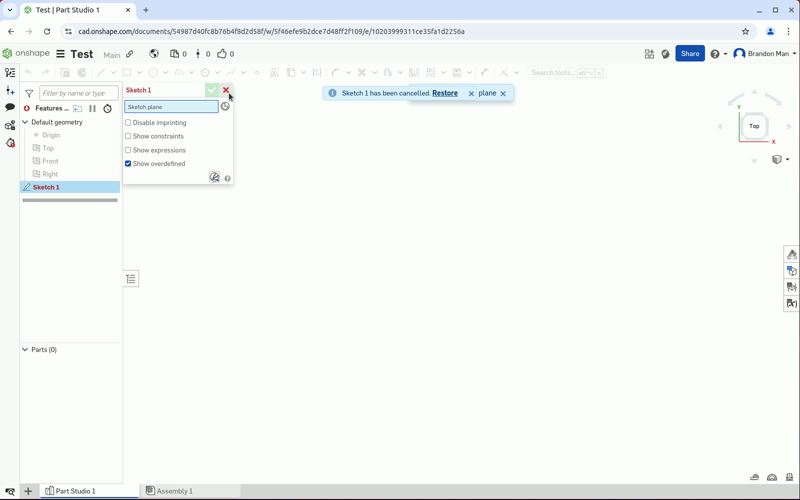
mouse_move(73, 150)
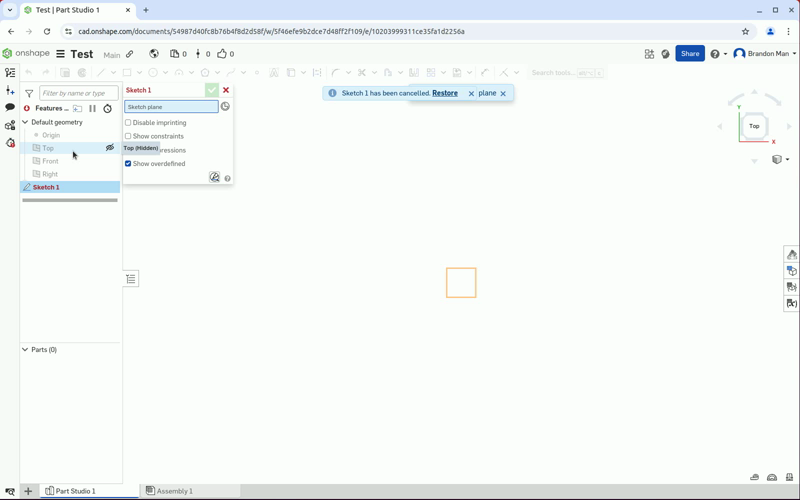
click(73, 150)
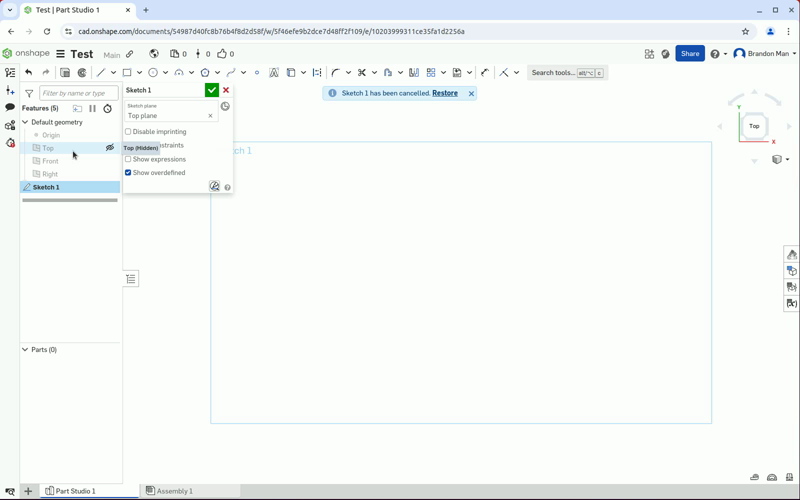
mouse_move(73, 352)
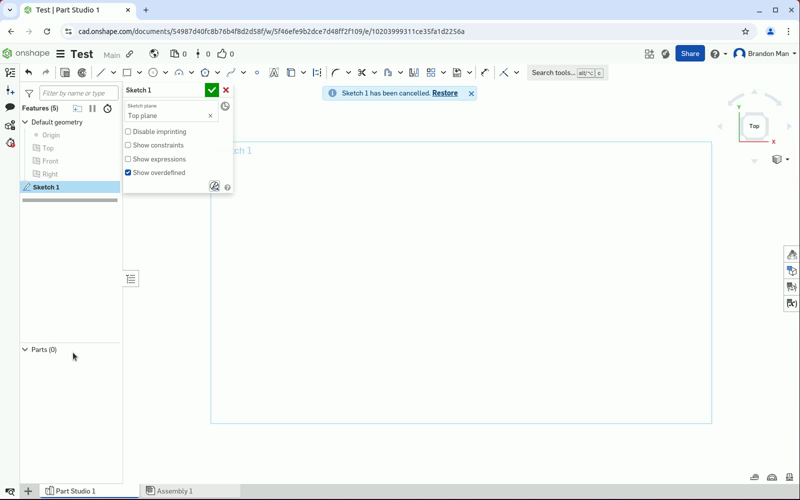
key(y)
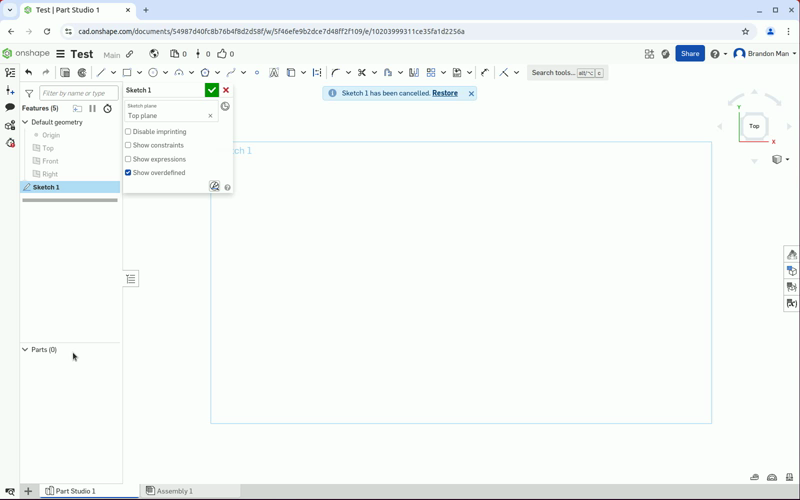
key(l)
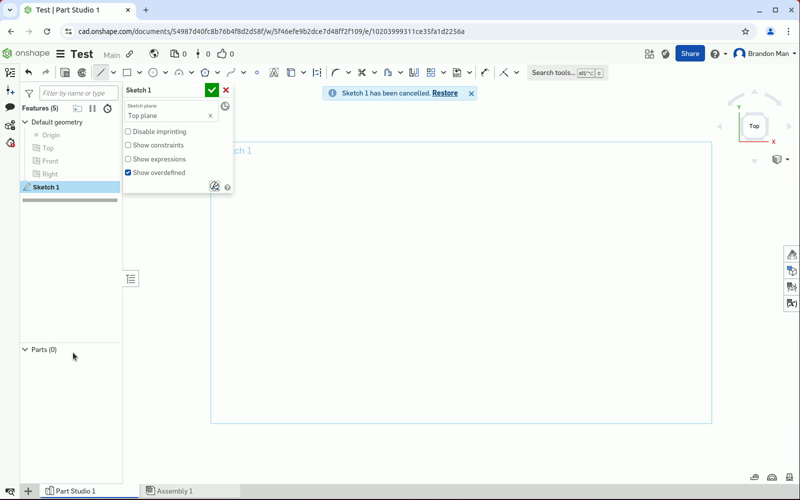
key_down(shift)
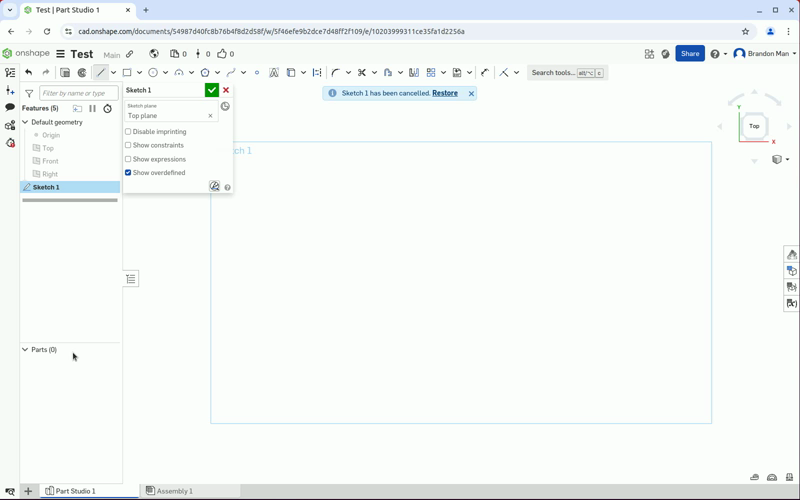
mouse_move(407, 348)
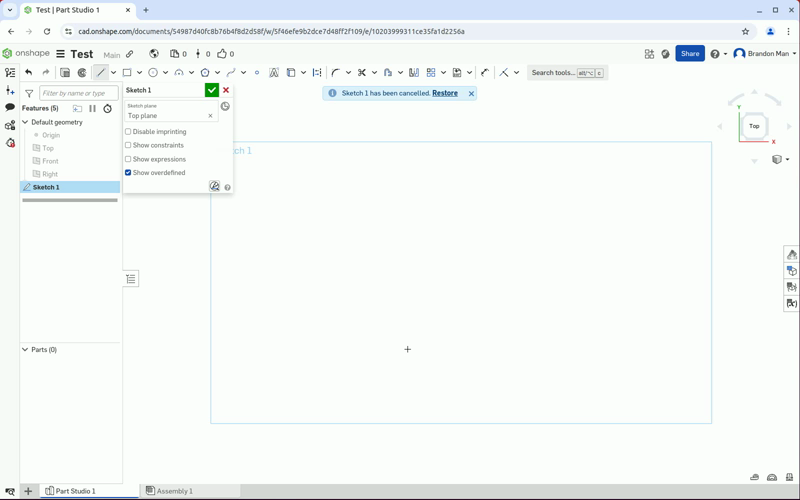
click(407, 348)
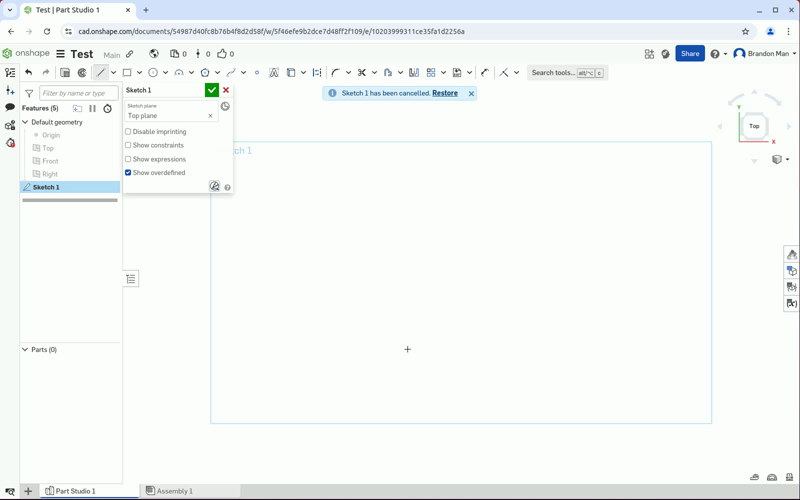
key_up(shift)
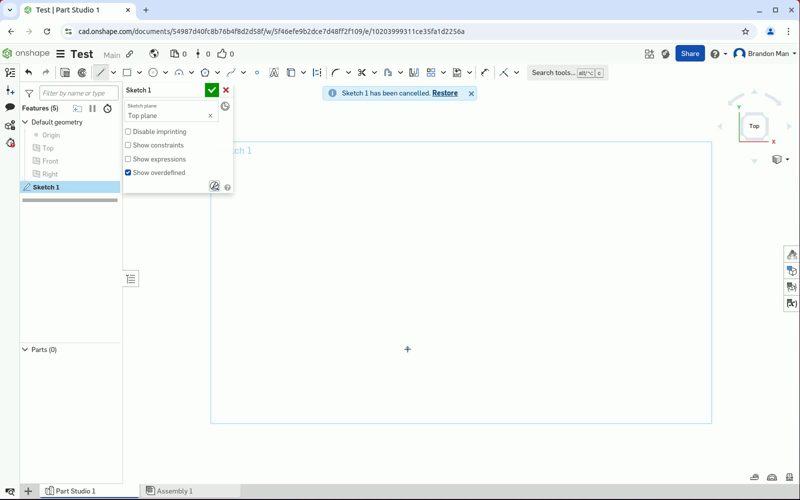
key_down(shift)
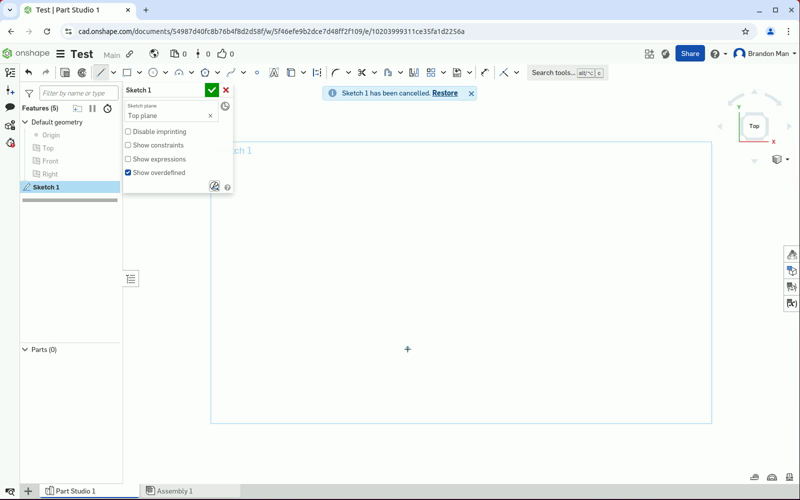
mouse_move(513, 348)
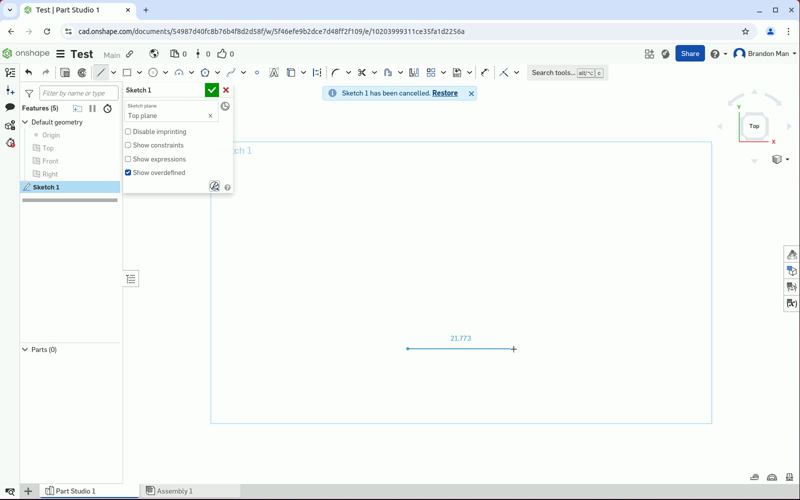
click(513, 348)
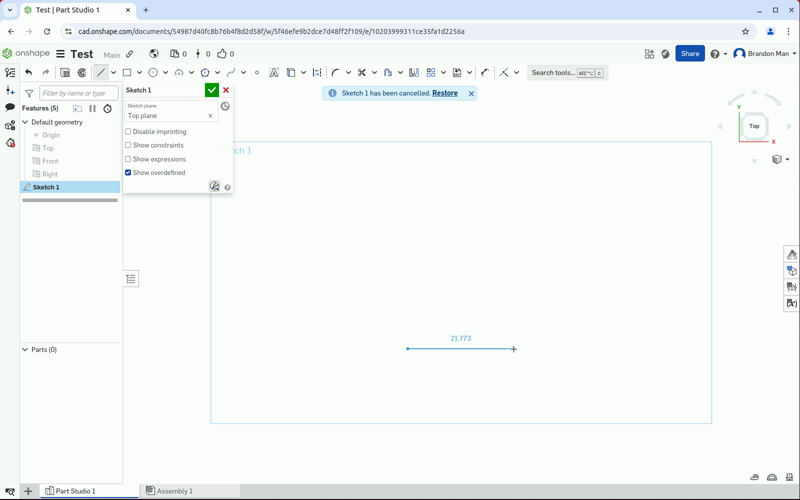
key_up(shift)
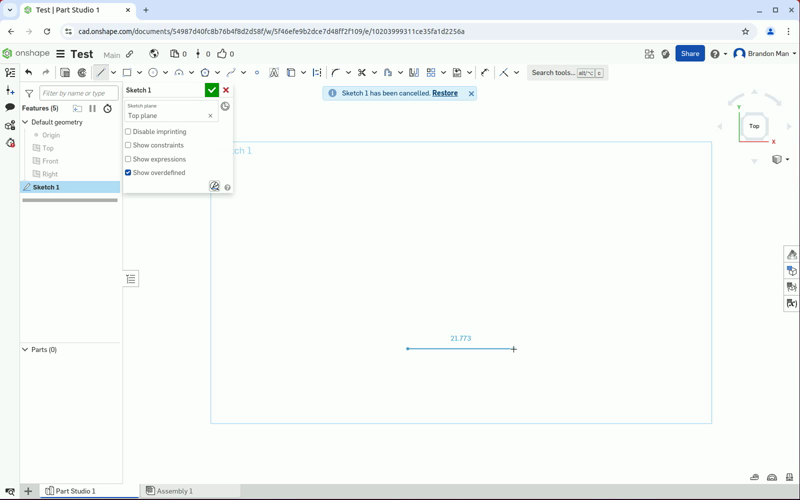
key_down(shift)
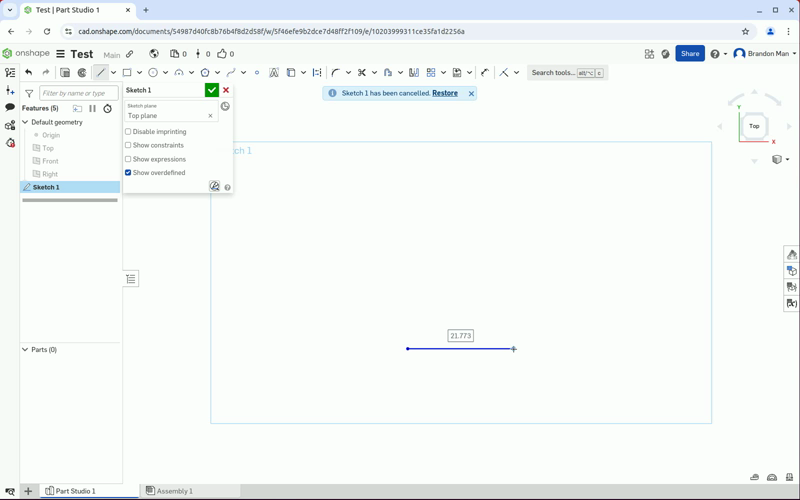
mouse_move(513, 259)
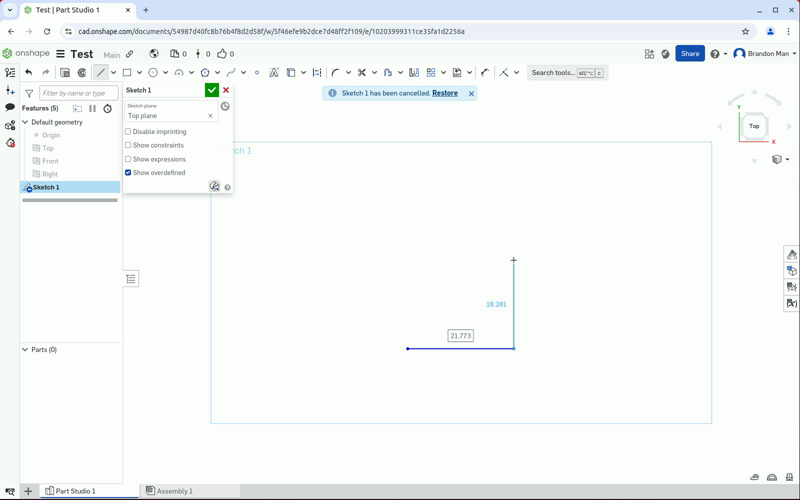
click(513, 259)
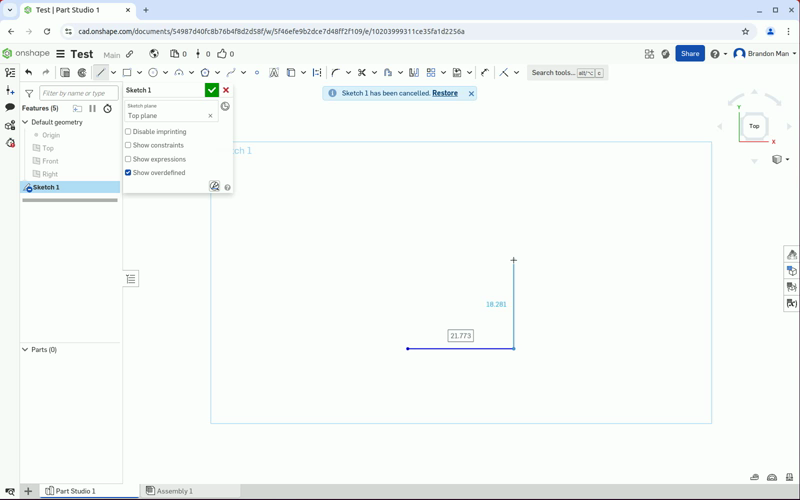
key_up(shift)
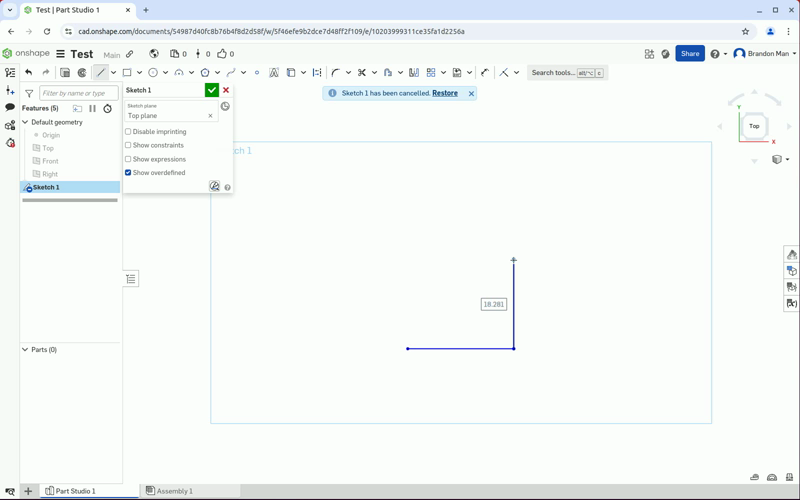
key_down(shift)
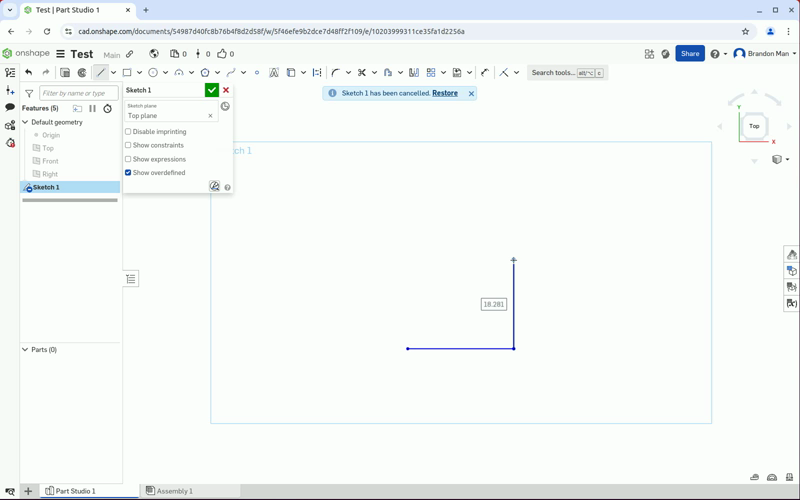
mouse_move(407, 259)
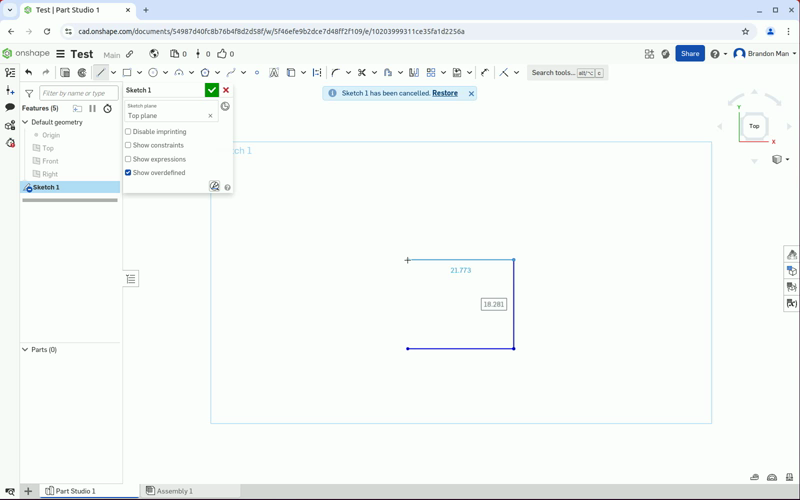
click(407, 259)
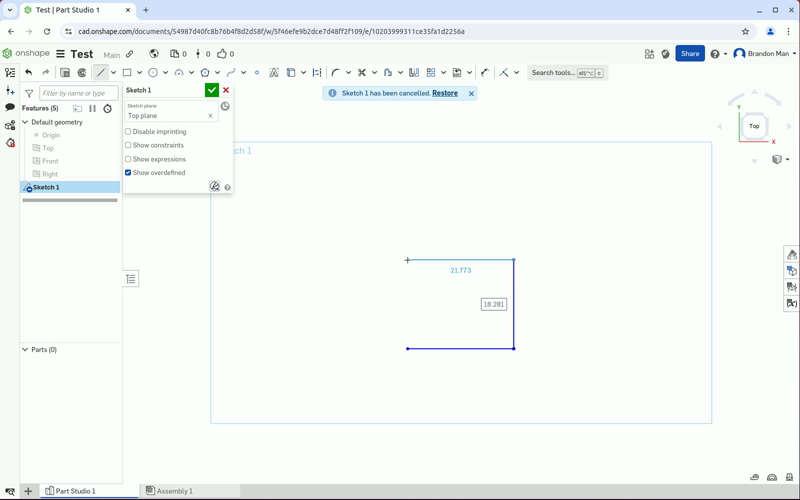
key_up(shift)
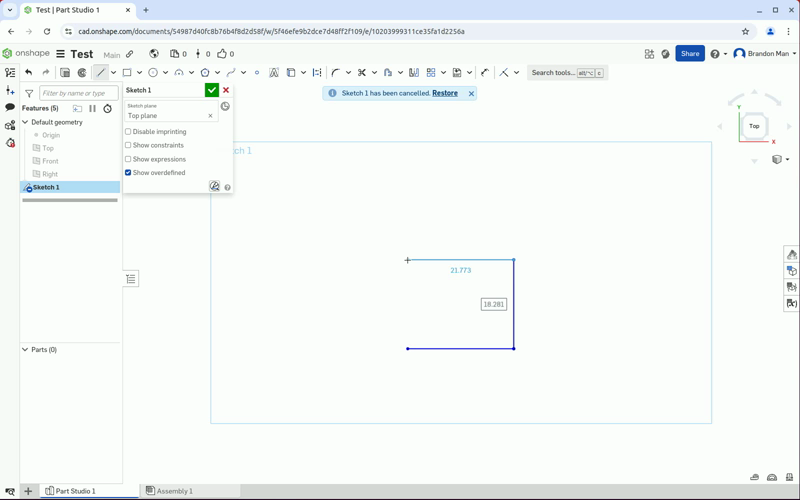
key_down(shift)
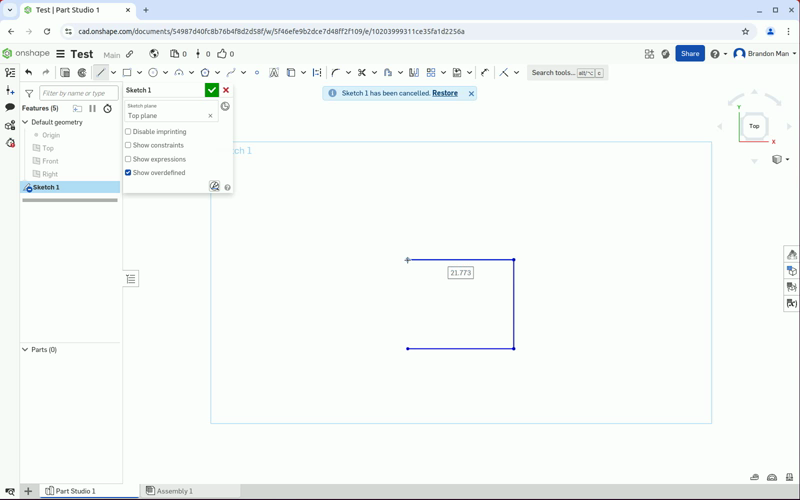
mouse_move(407, 348)
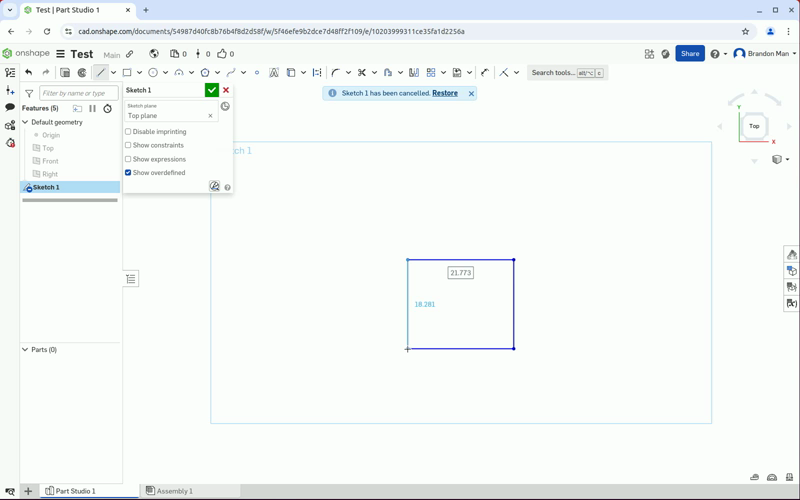
key_up(shift)
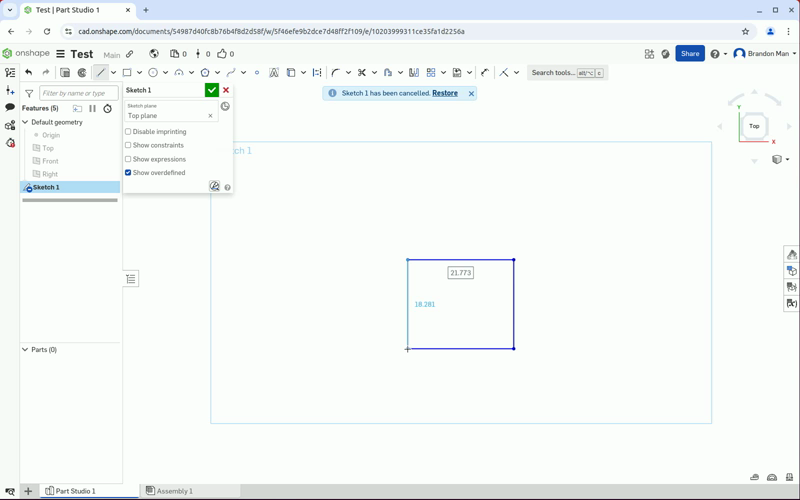
click(407, 348)
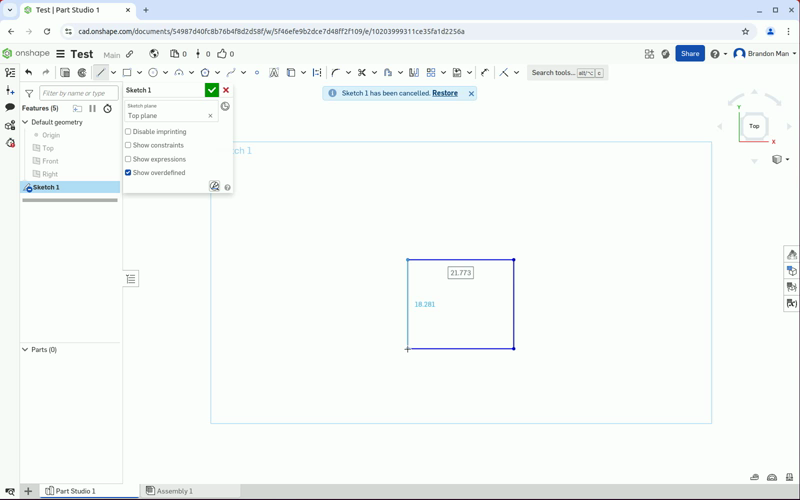
key(esc)
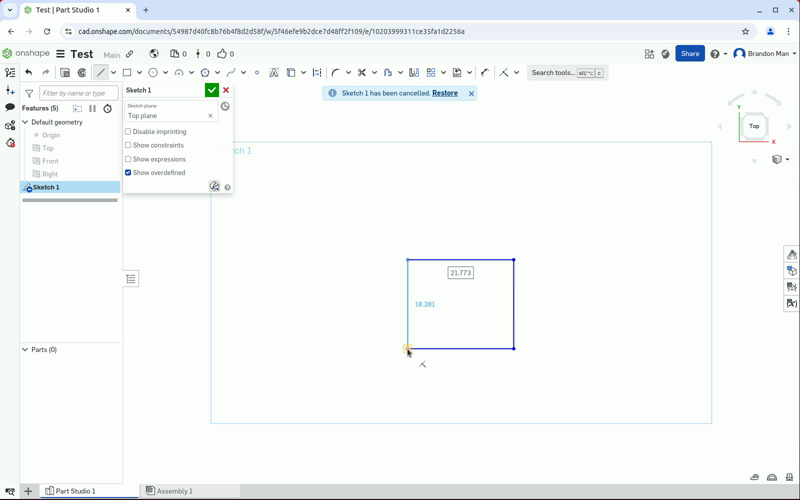
key(c)
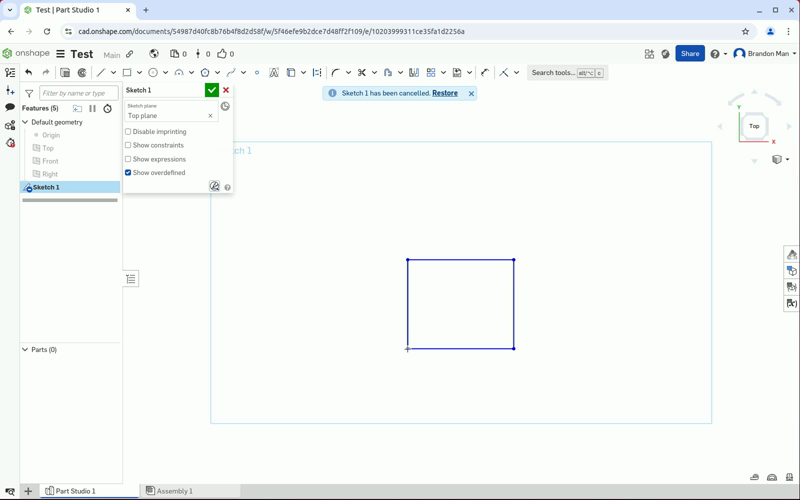
key_down(shift)
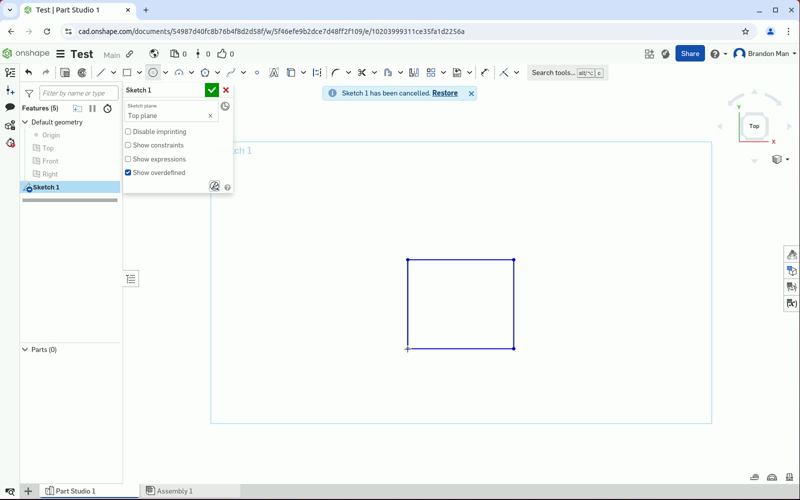
mouse_move(461, 282)
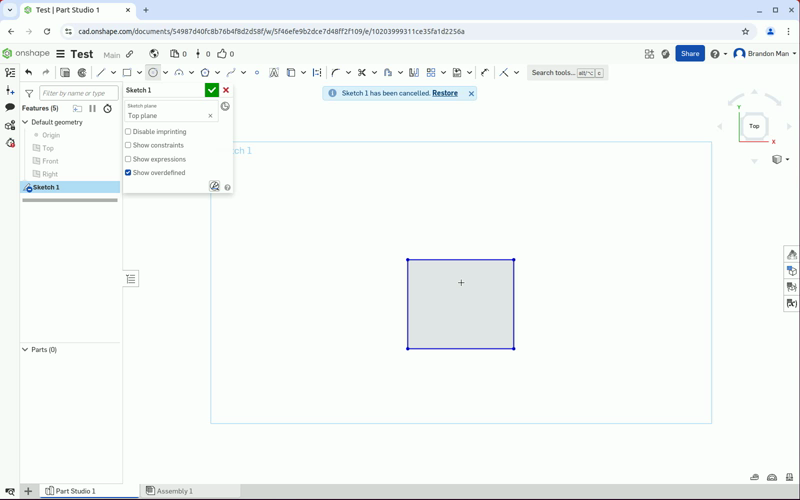
click(461, 282)
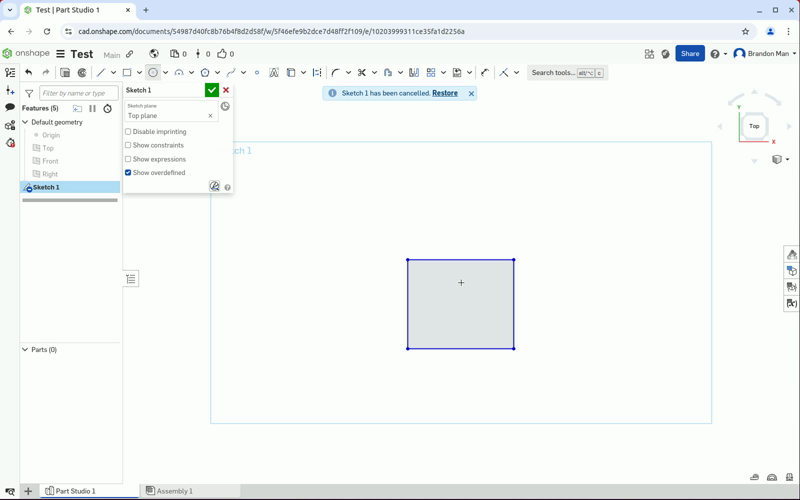
key_up(shift)
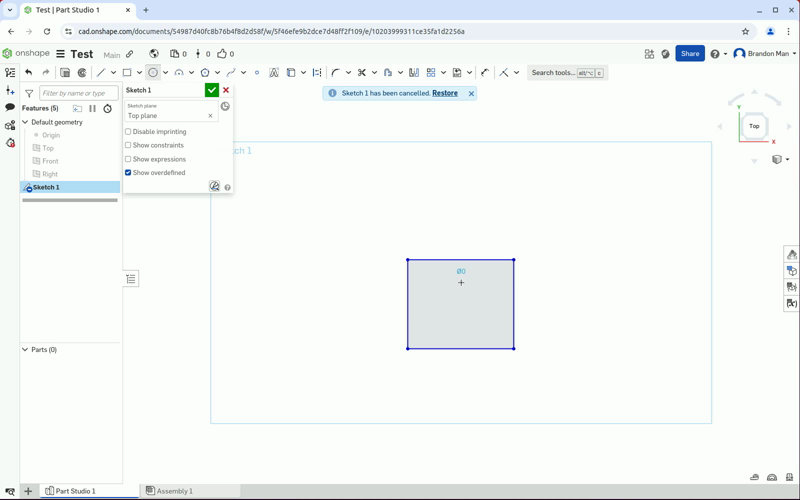
mouse_move(480, 282)
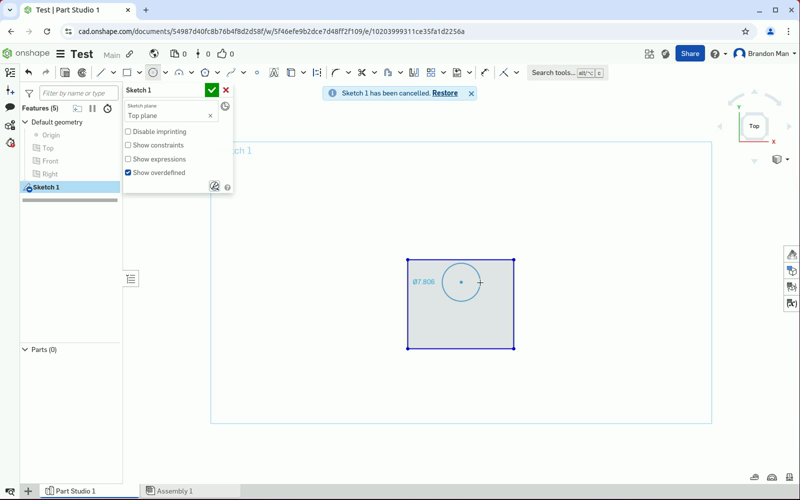
click(480, 282)
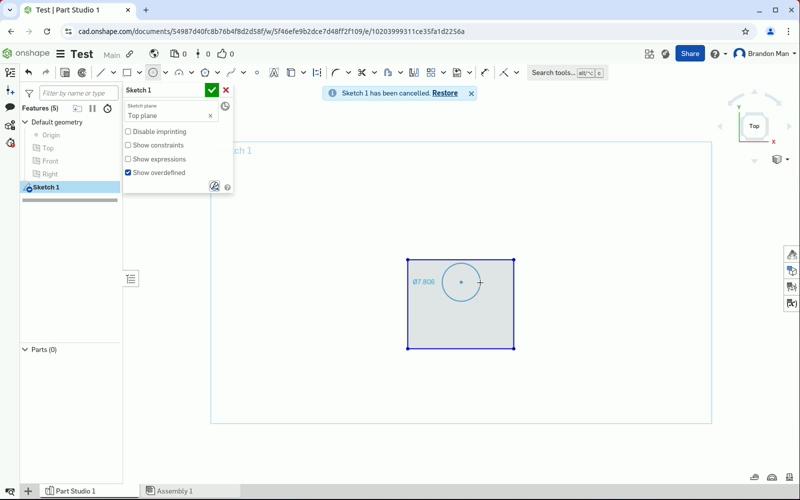
key(esc)
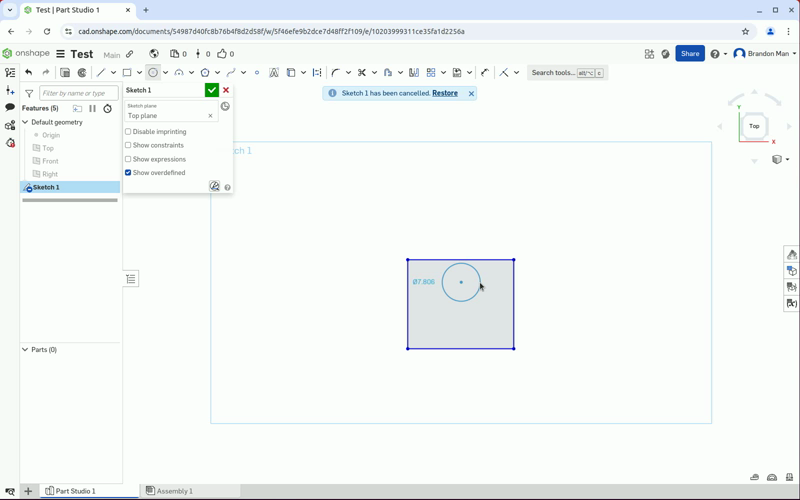
mouse_move(505, 269)
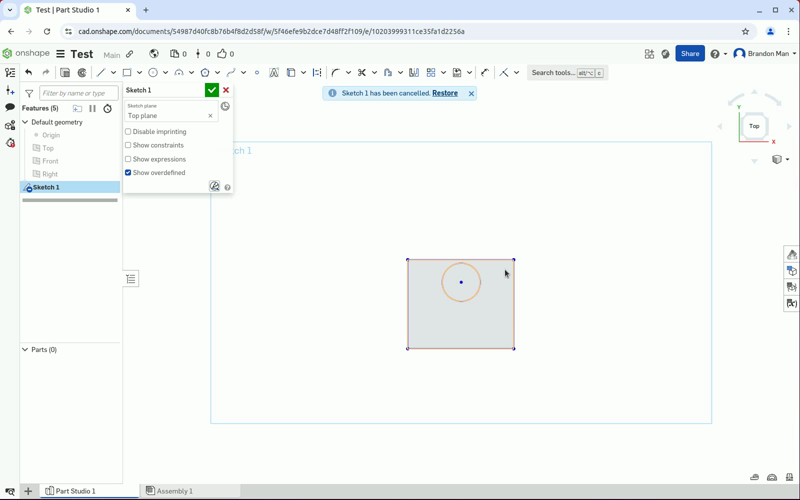
click(505, 269)
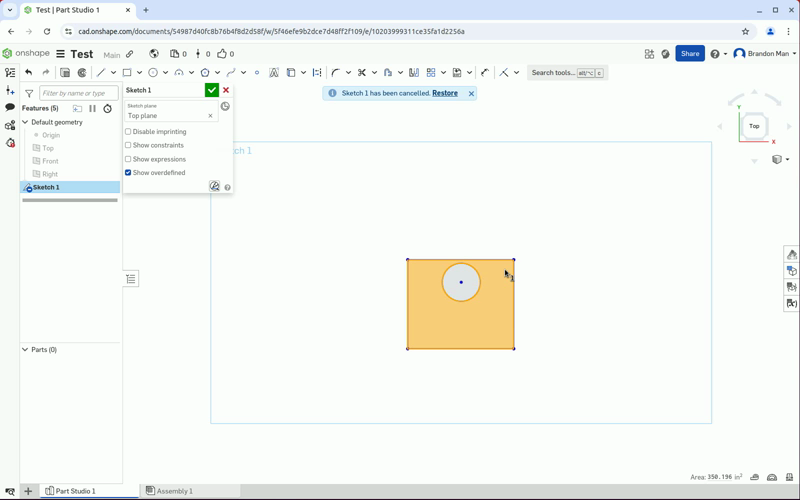
mouse_move(73, 352)
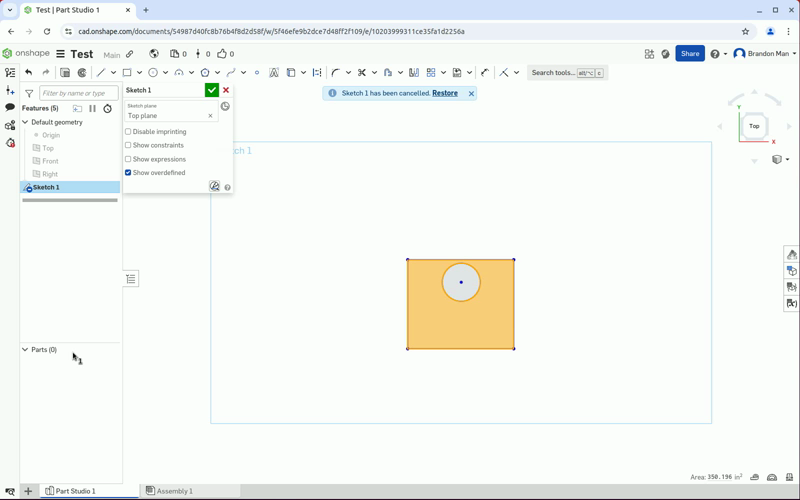
key(shift+y)
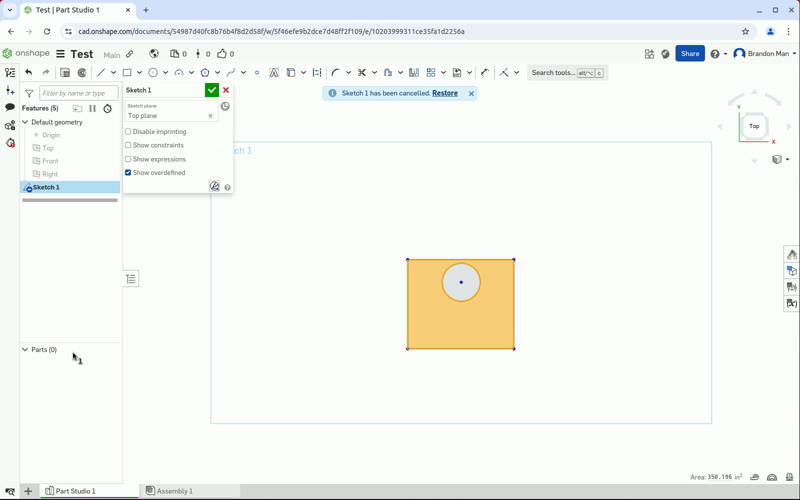
key(shift+e)
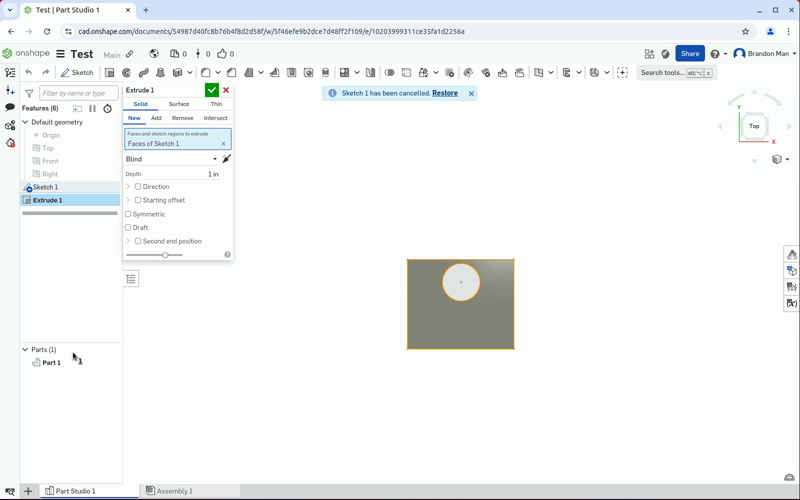
mouse_move(143, 106)
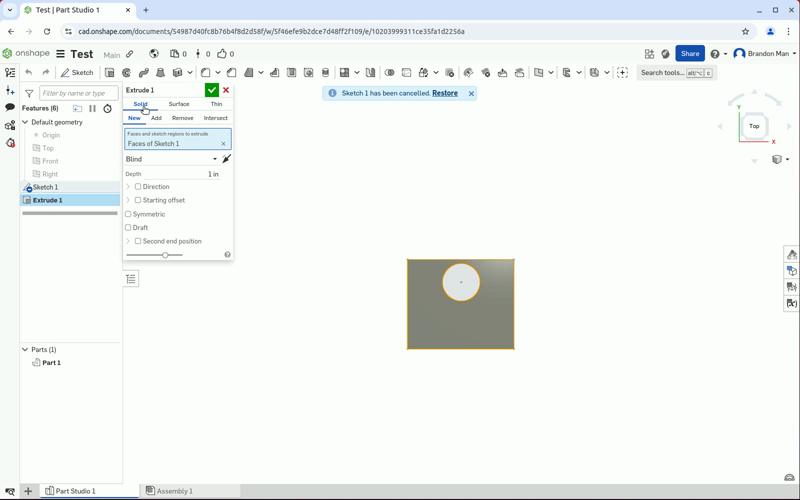
click(143, 106)
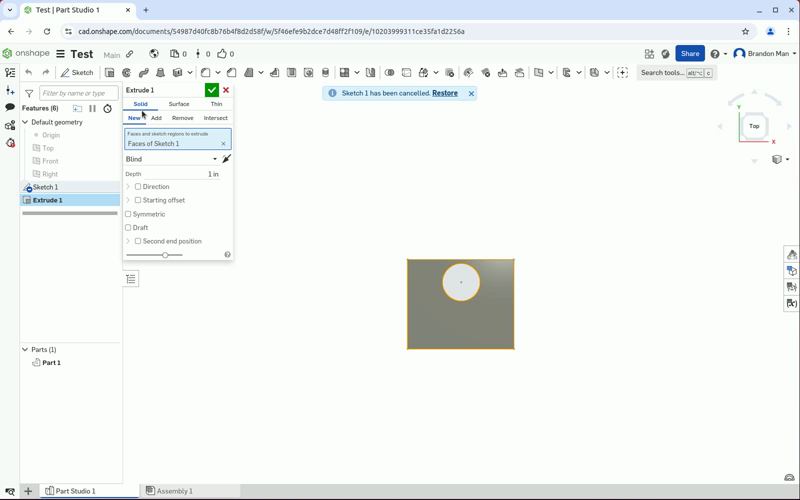
mouse_move(137, 120)
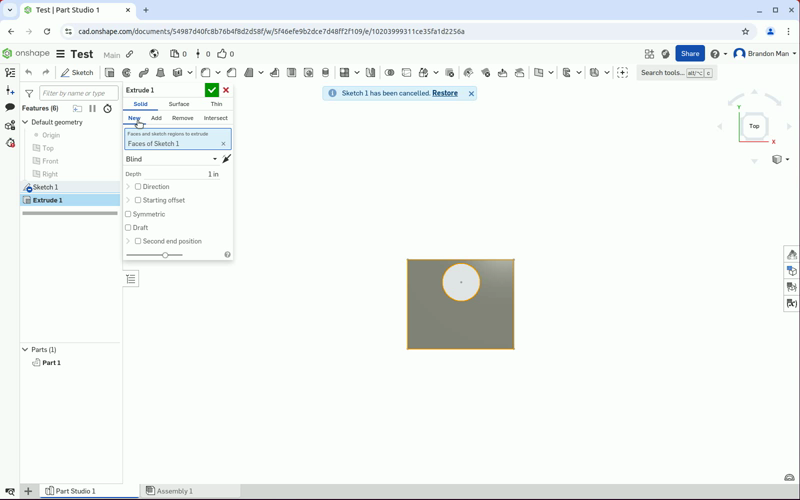
click(137, 120)
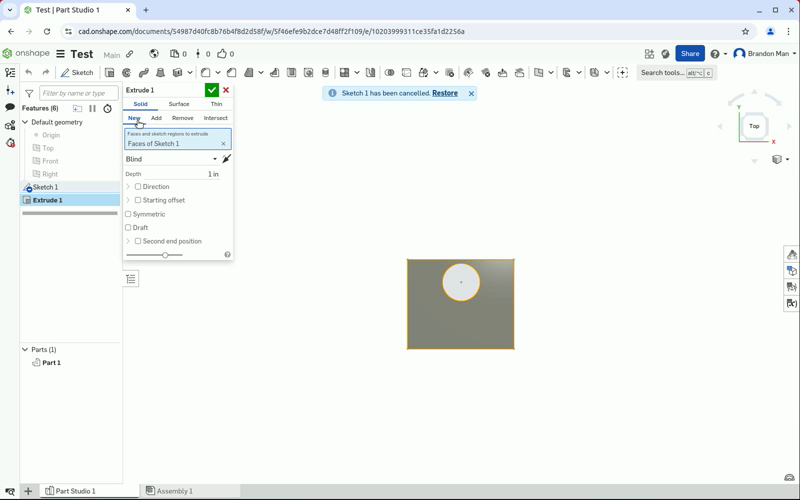
key(tab, 4)
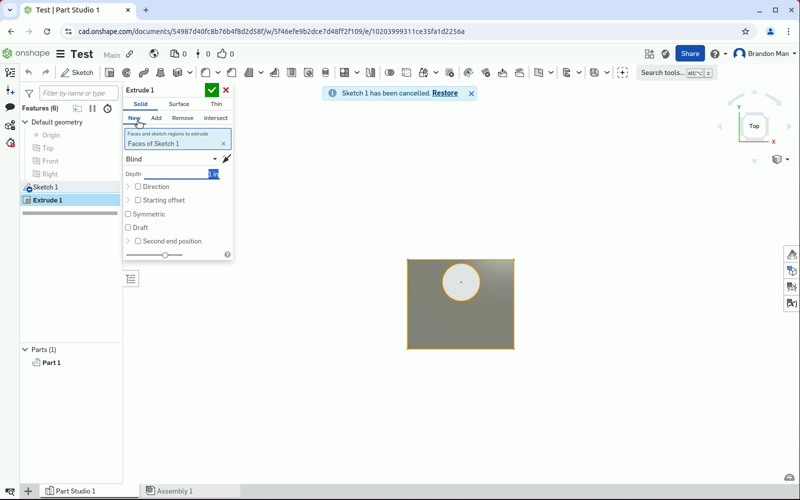
text(1.444)
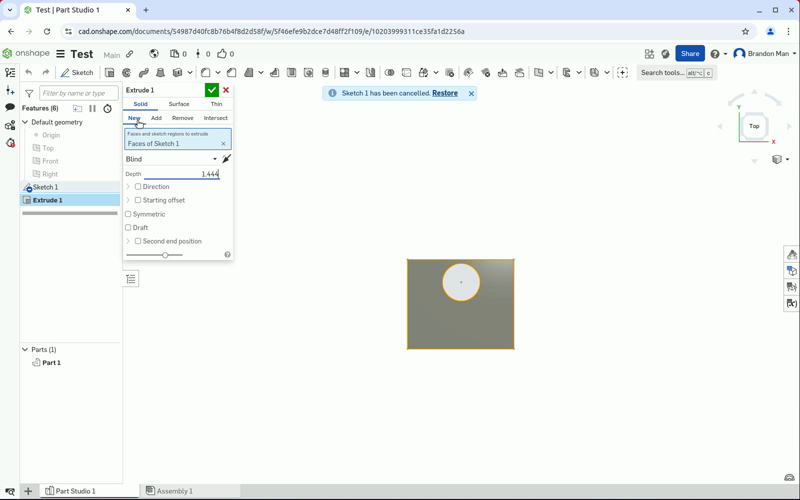
key(enter)
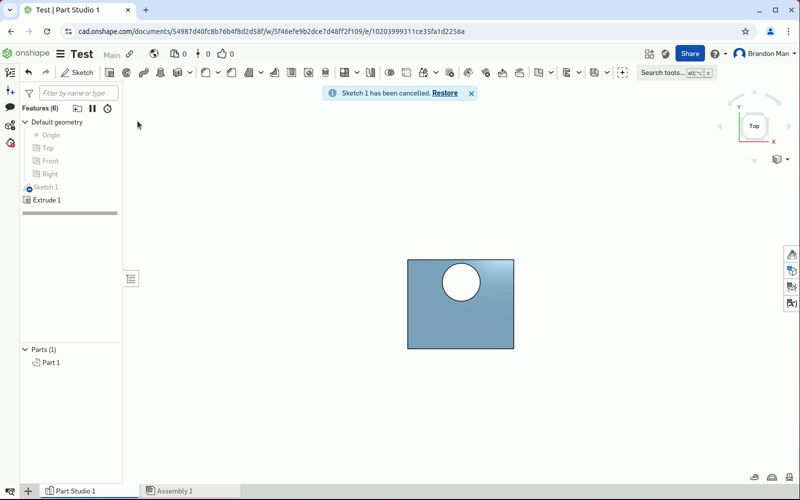
key(shift+h)
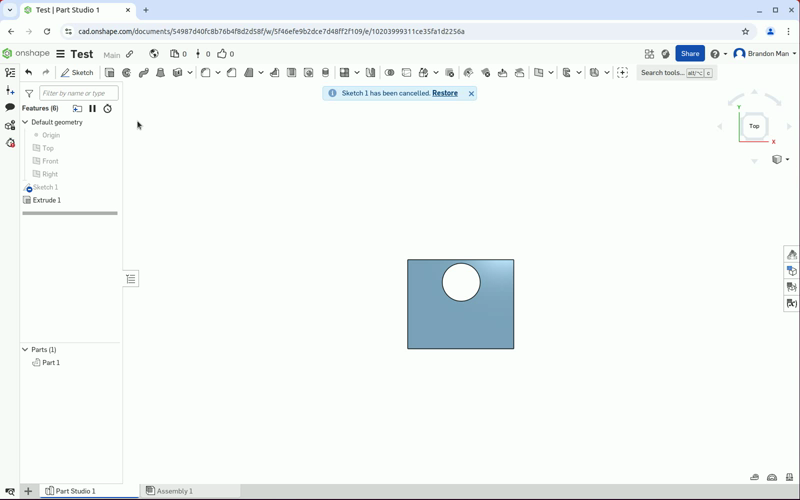
key(shift+h)
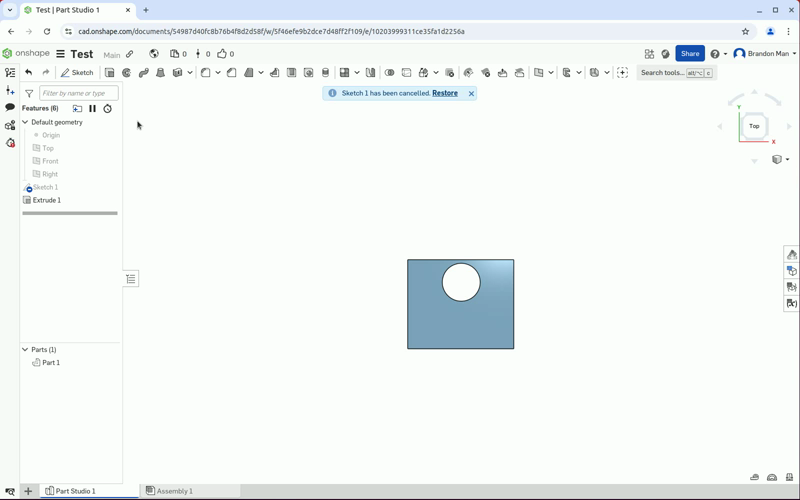
mouse_move(73, 189)
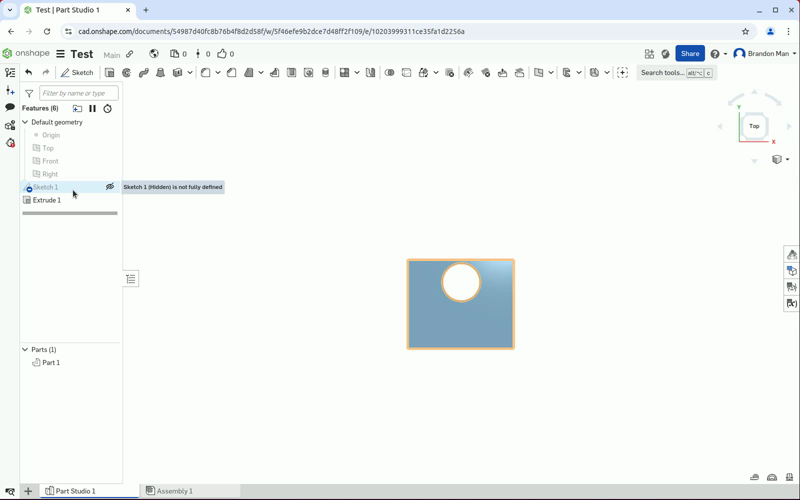
click(73, 189)
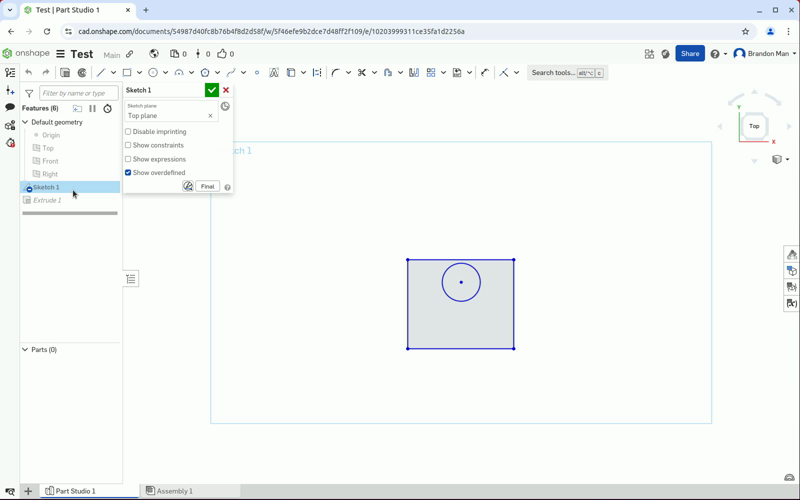
mouse_move(229, 92)
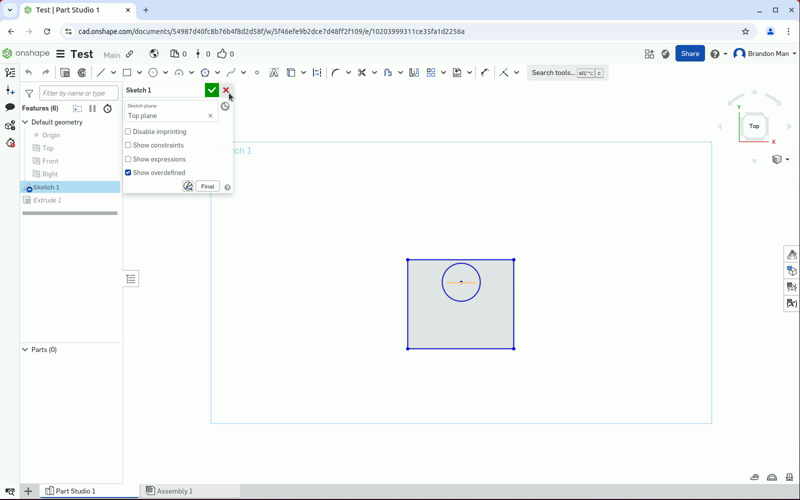
click(229, 92)
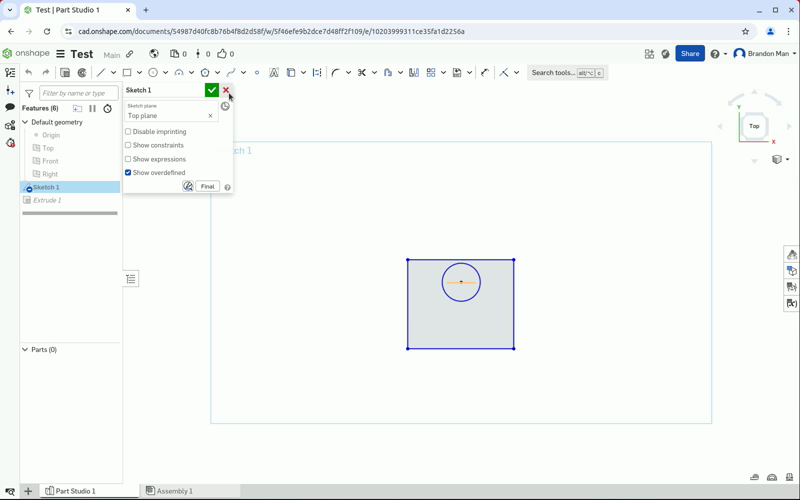
key(shift+s)
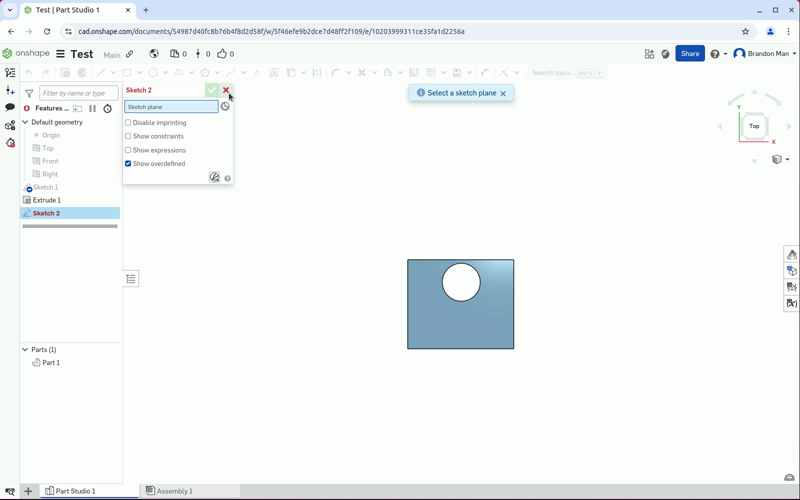
mouse_move(73, 150)
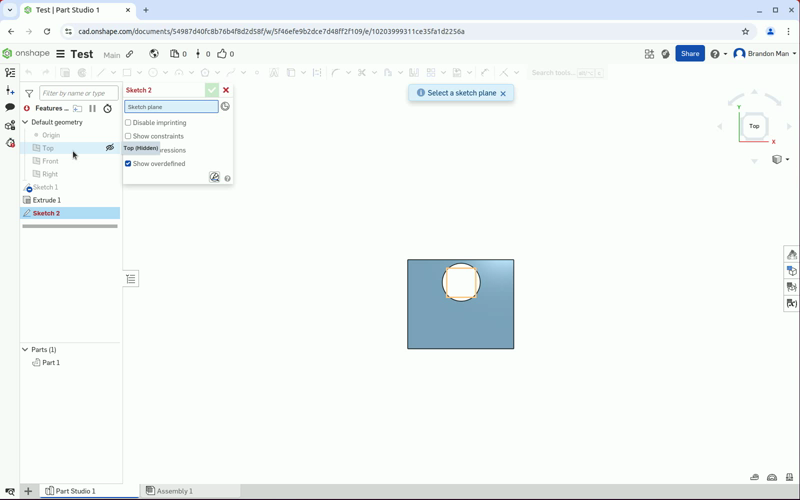
click(73, 150)
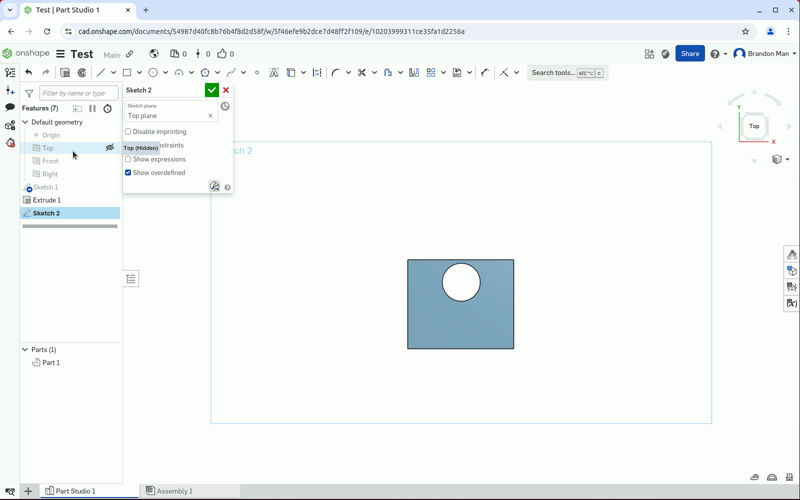
mouse_move(73, 352)
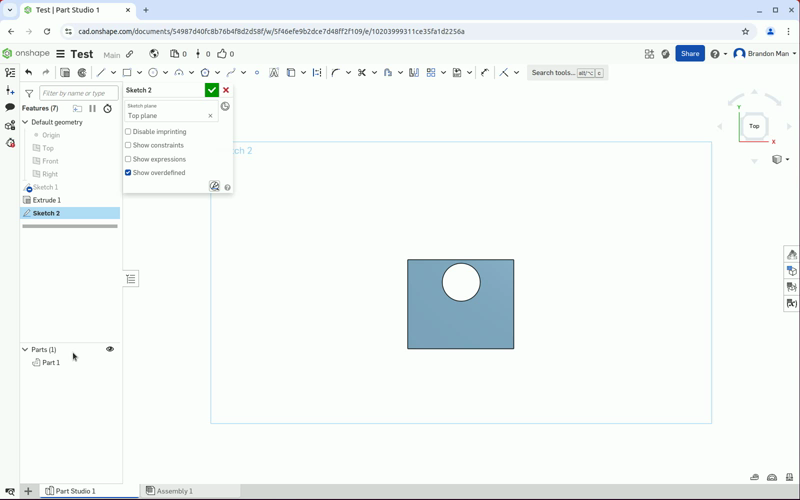
key(y)
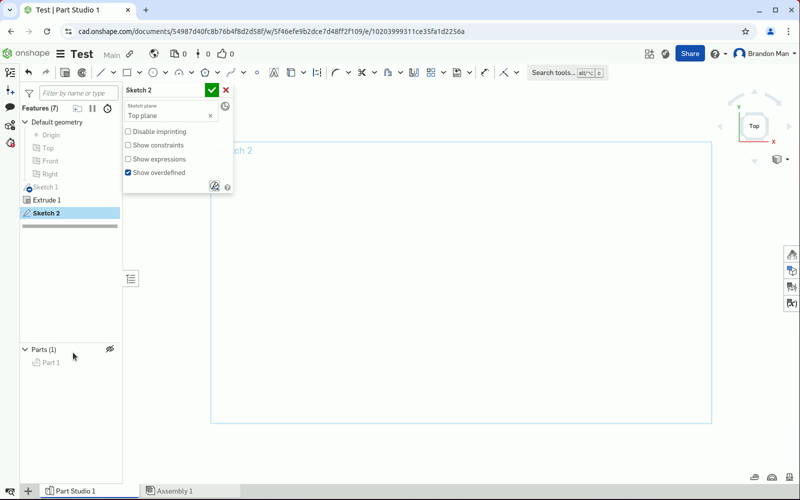
key(c)
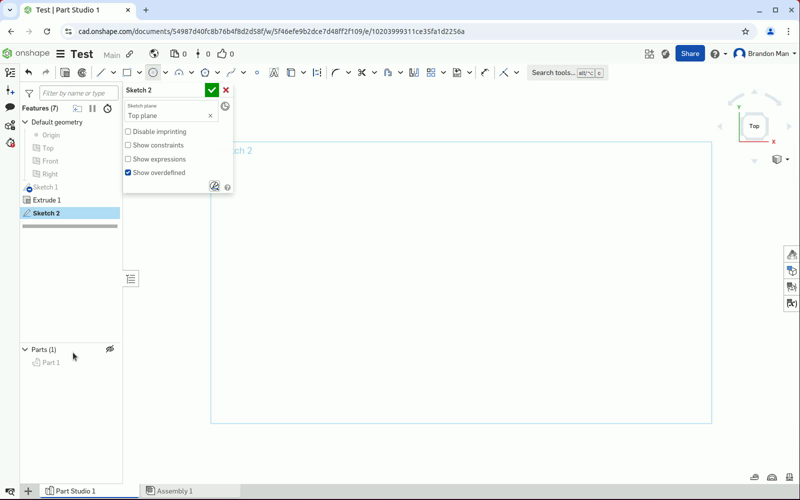
key_down(shift)
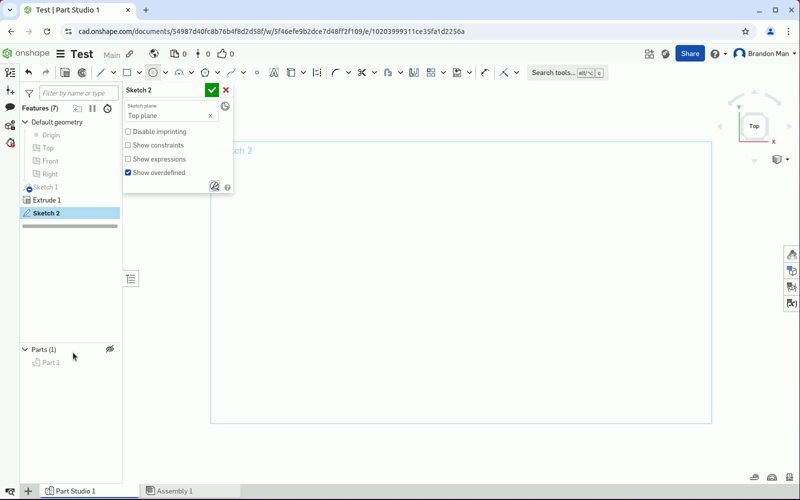
mouse_move(460, 282)
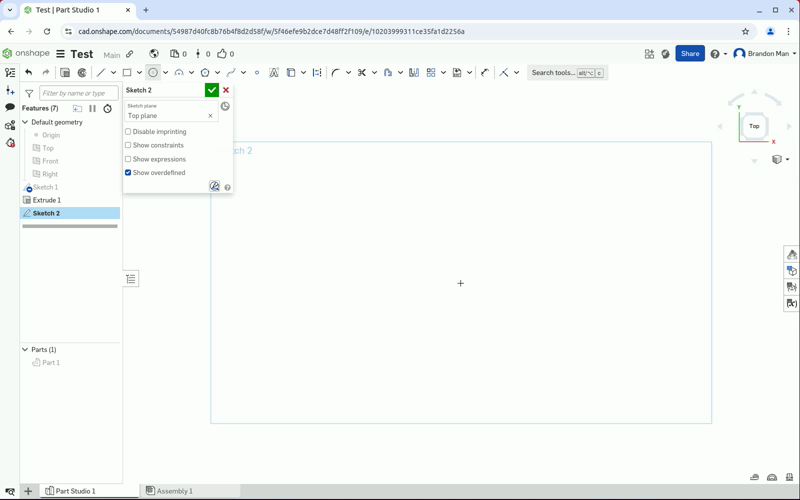
click(460, 282)
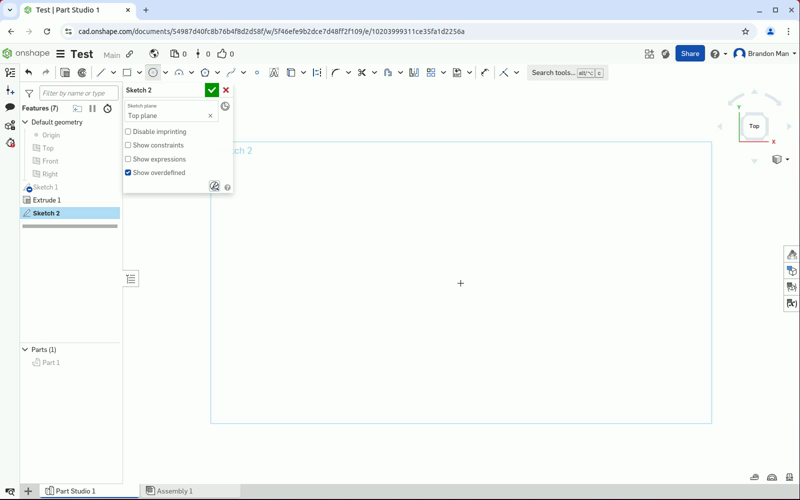
key_up(shift)
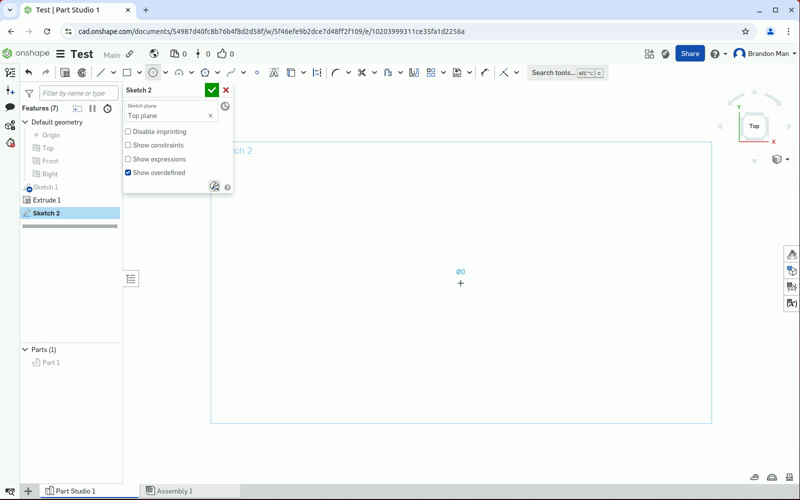
mouse_move(472, 282)
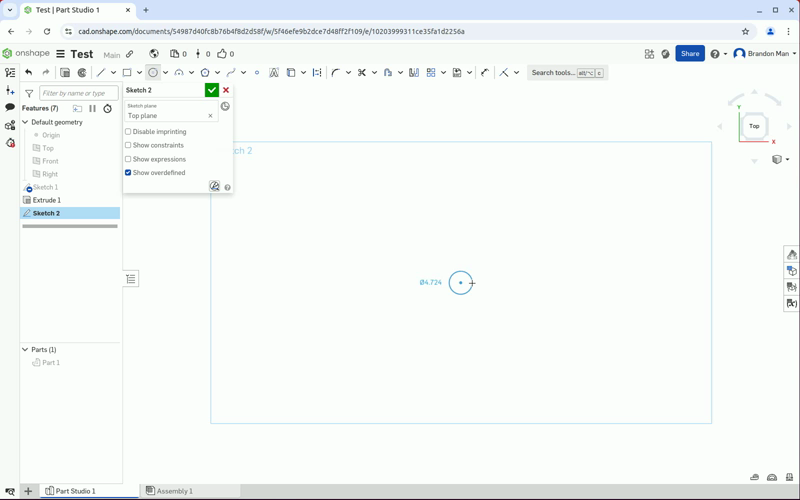
click(472, 282)
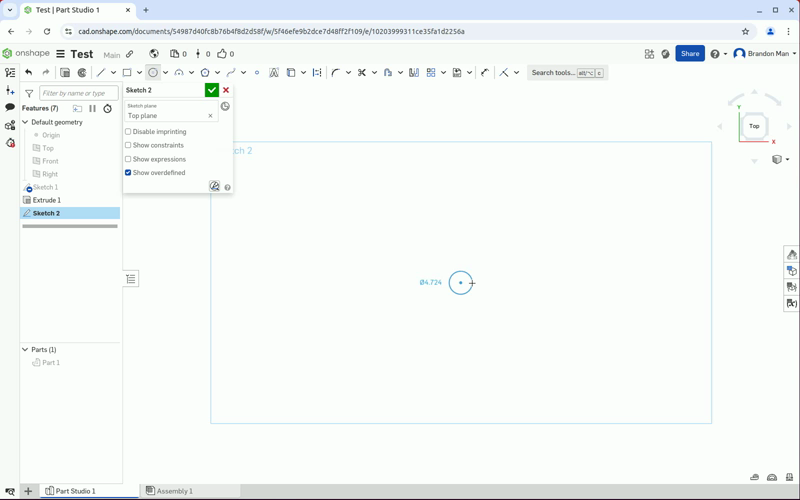
key(esc)
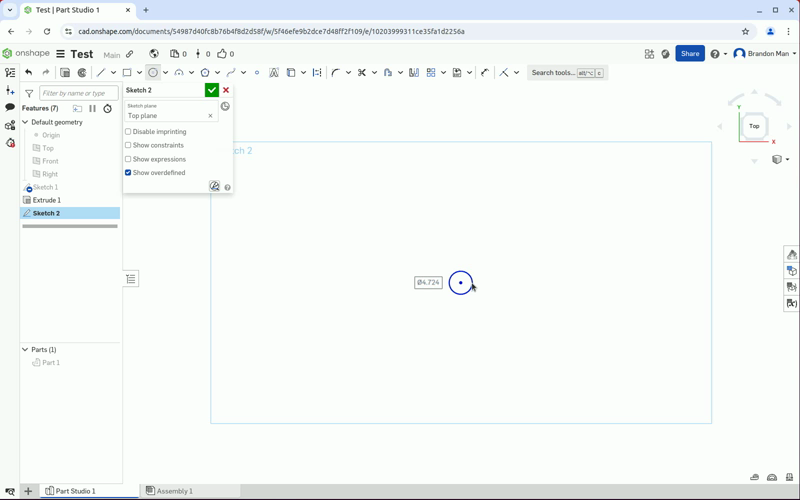
mouse_move(455, 288)
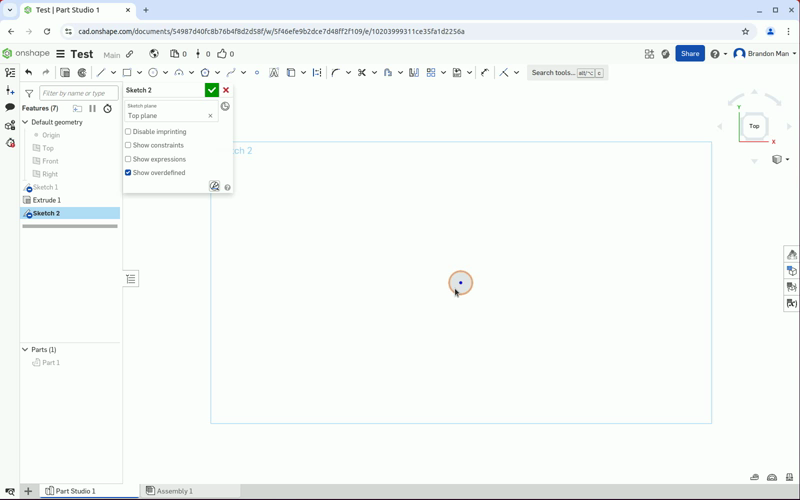
scroll(6)
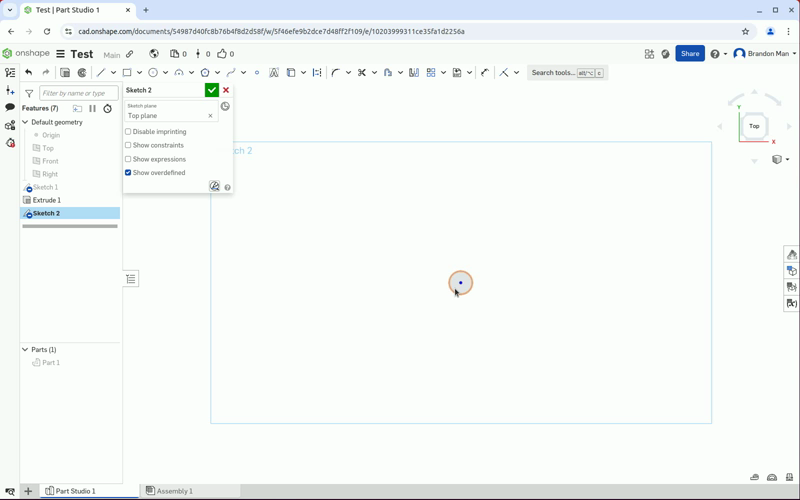
scroll(6)
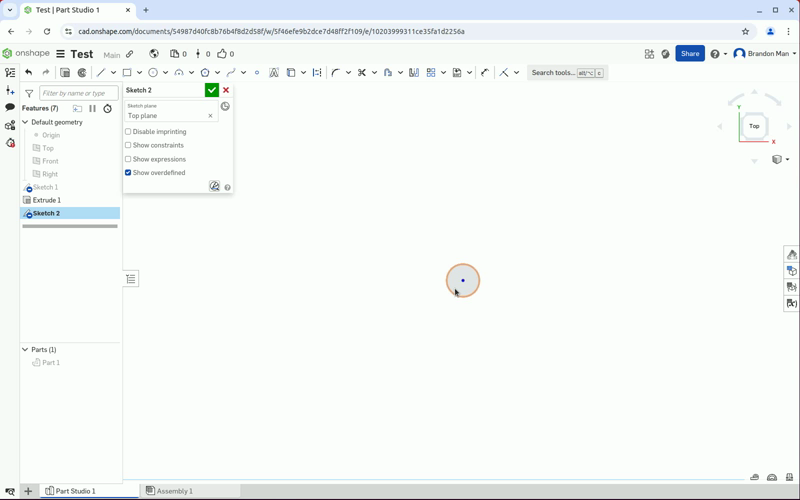
scroll(6)
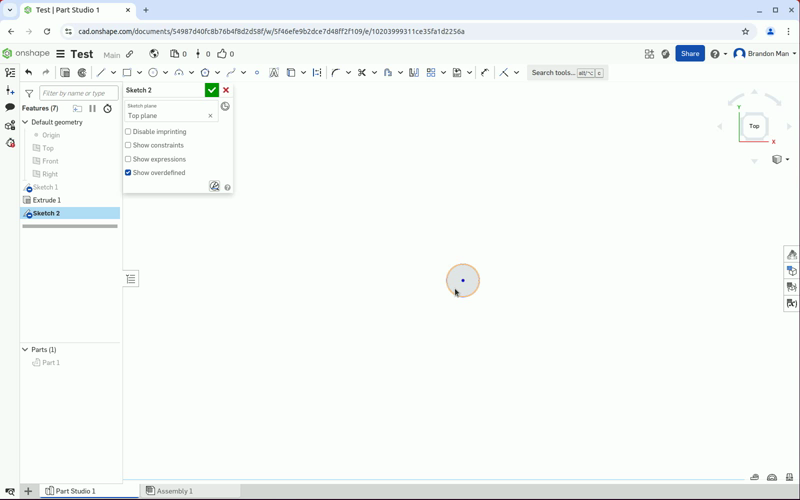
scroll(6)
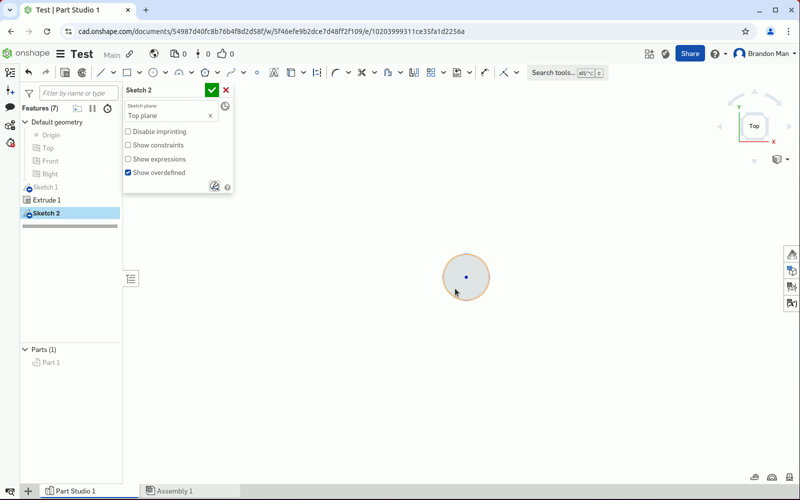
scroll(6)
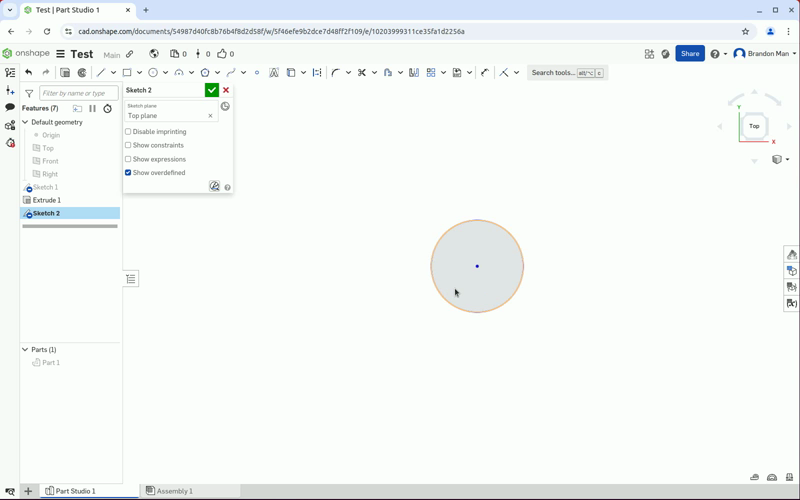
scroll(6)
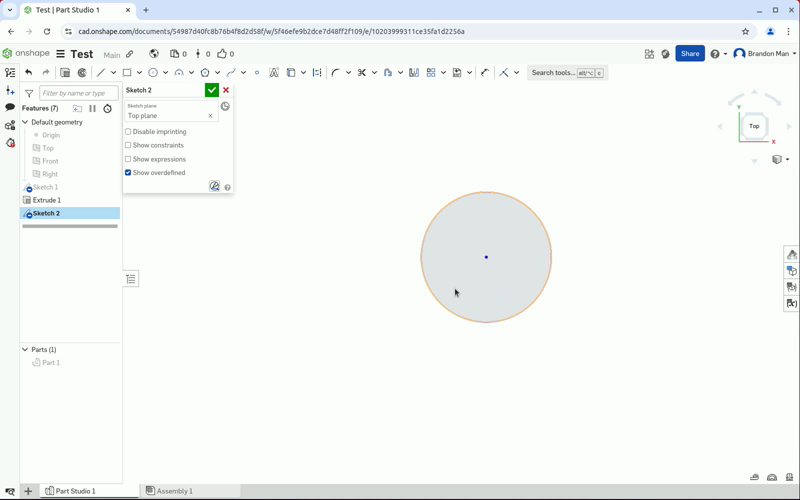
scroll(6)
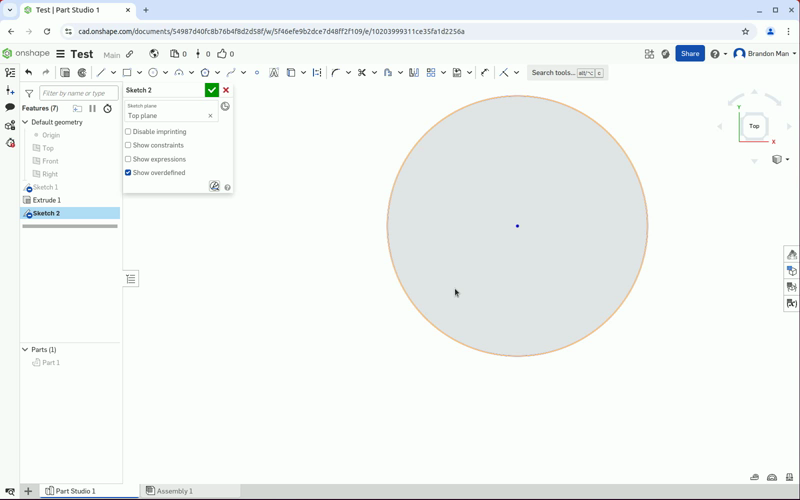
click(455, 288)
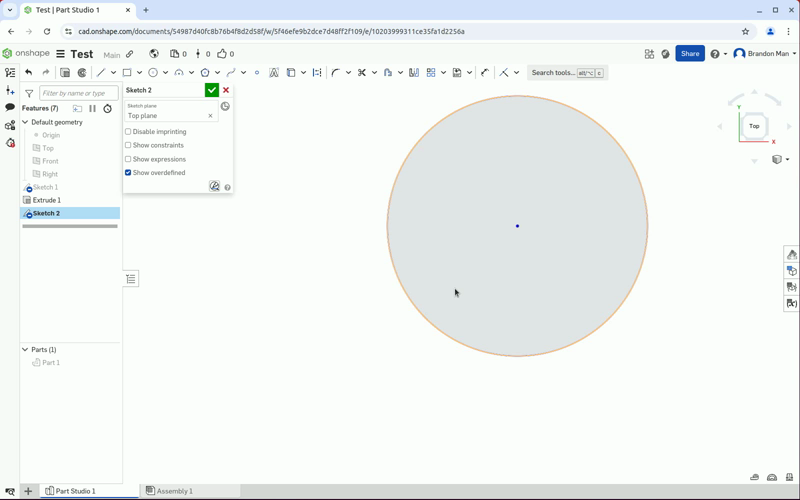
scroll(-6)
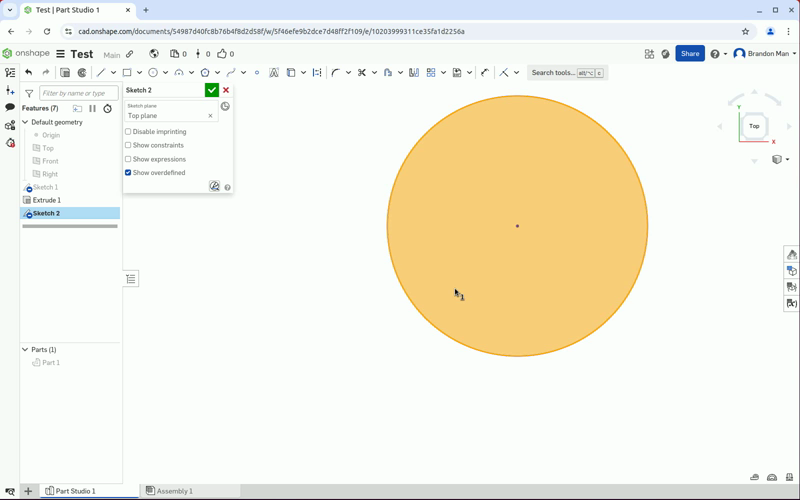
scroll(-6)
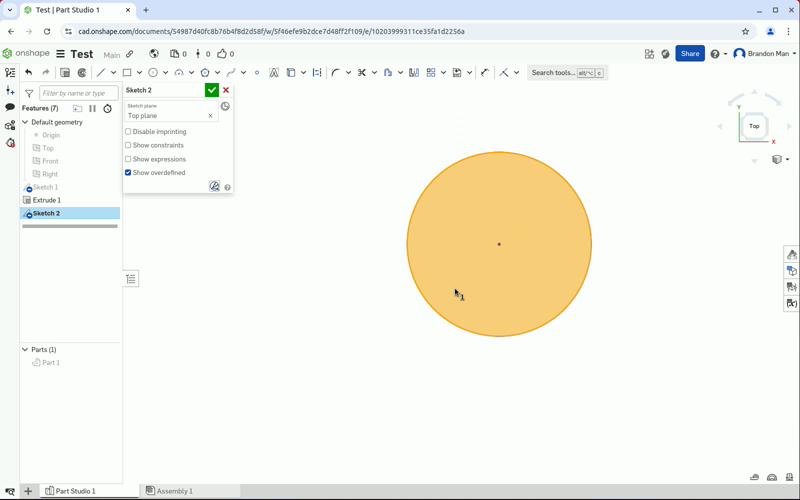
scroll(-6)
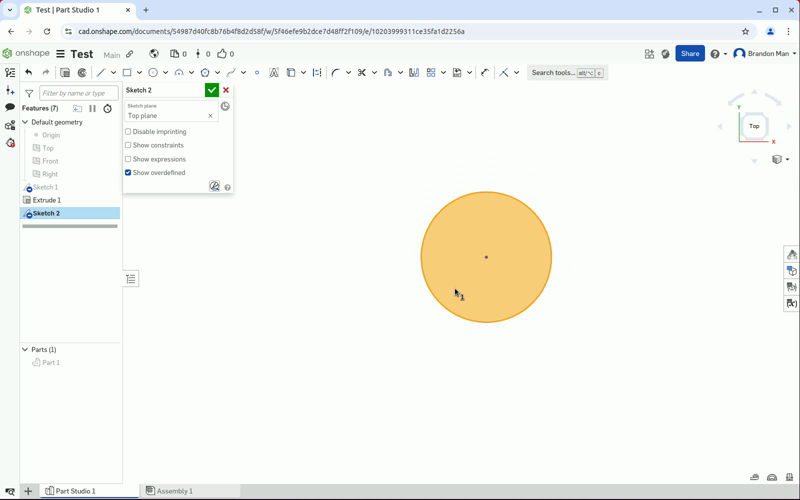
scroll(-6)
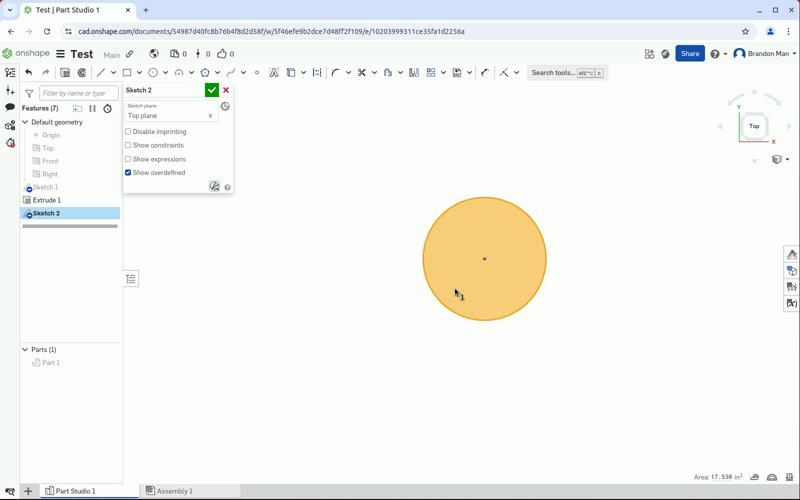
scroll(-6)
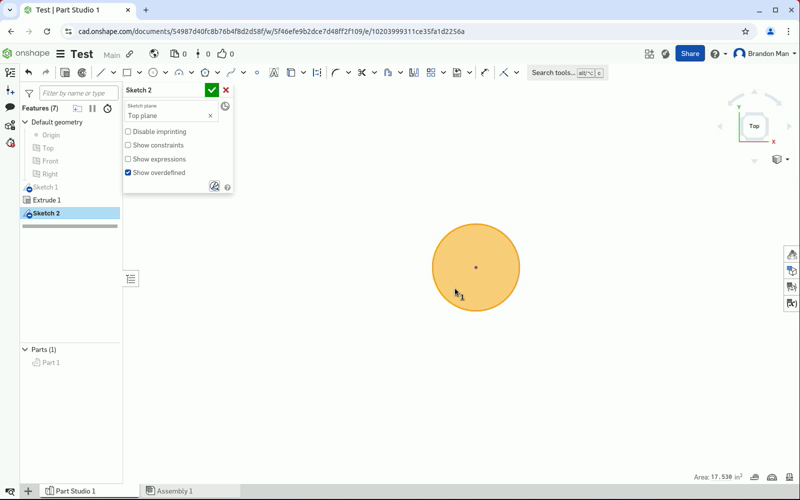
scroll(-6)
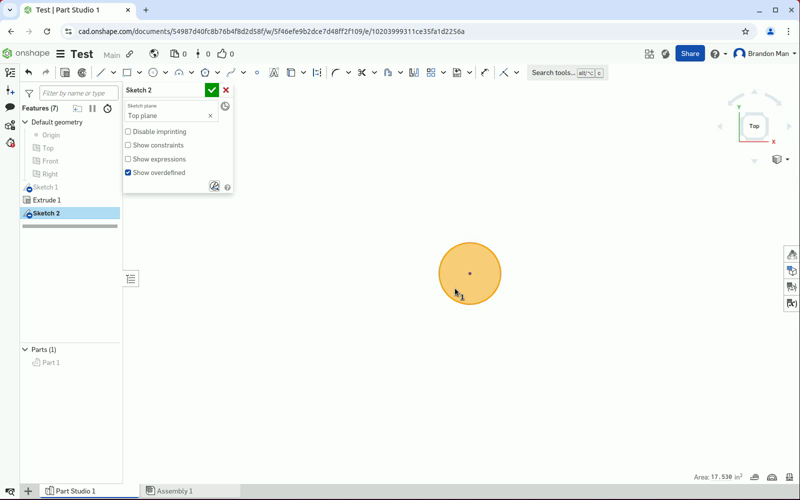
scroll(-6)
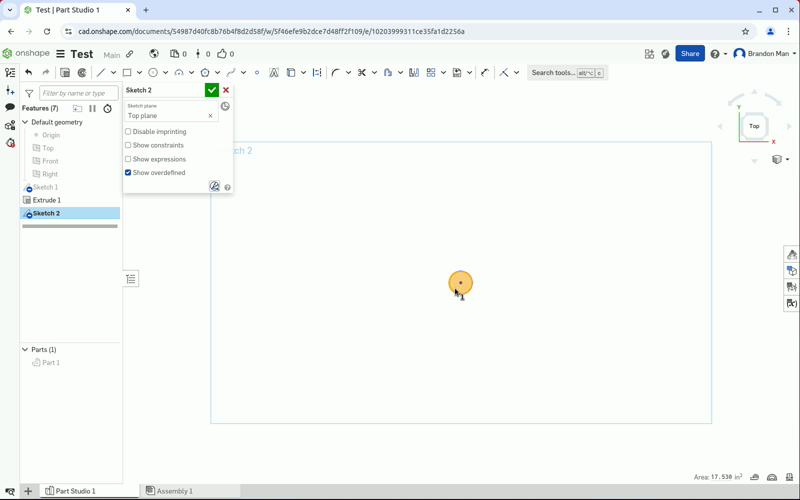
mouse_move(73, 352)
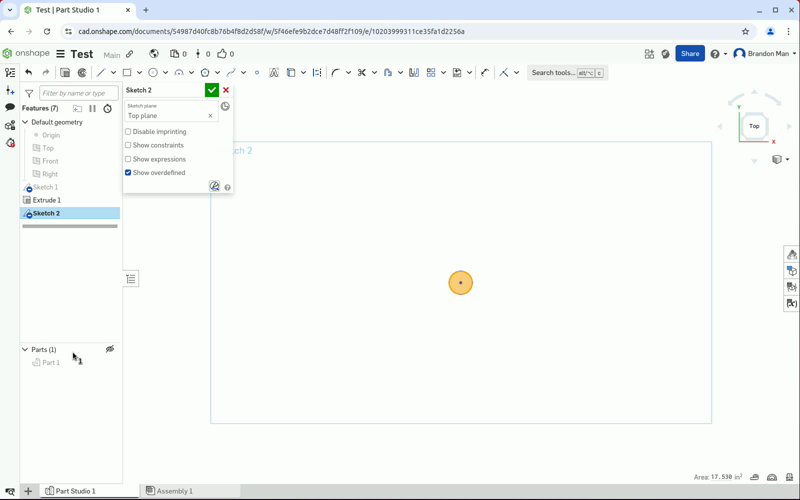
key(shift+y)
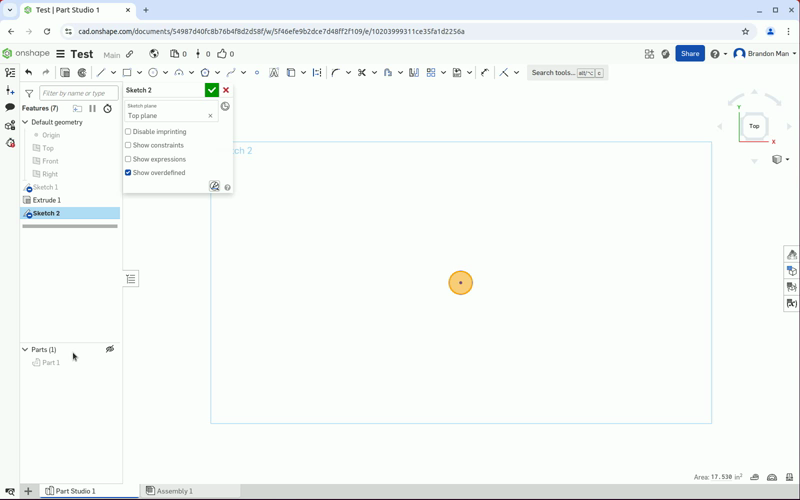
key(shift+e)
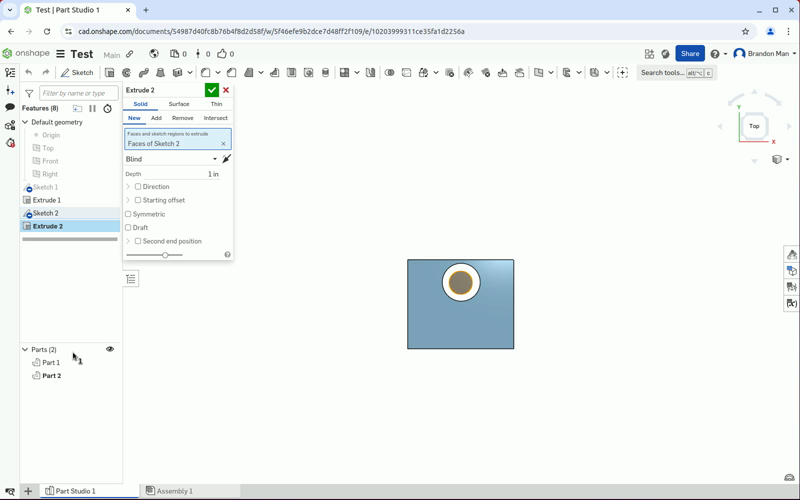
mouse_move(143, 106)
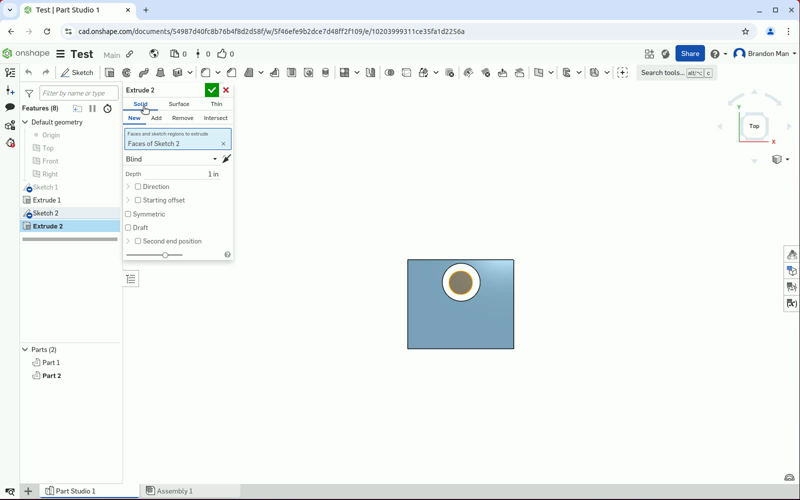
click(143, 106)
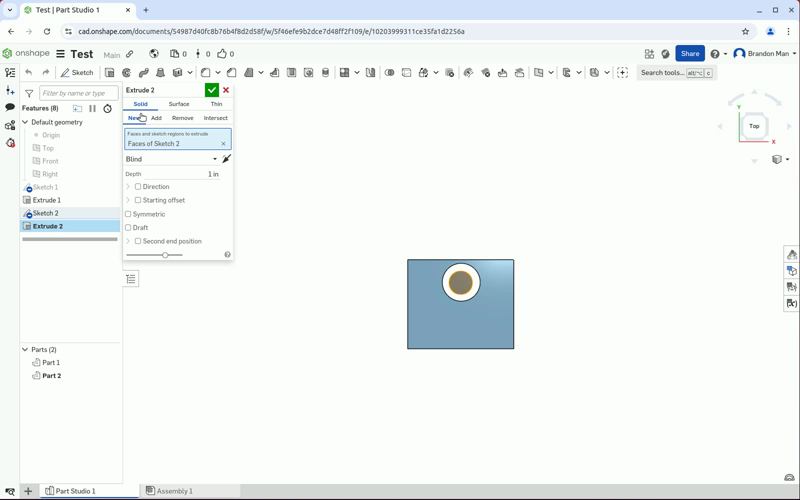
mouse_move(137, 120)
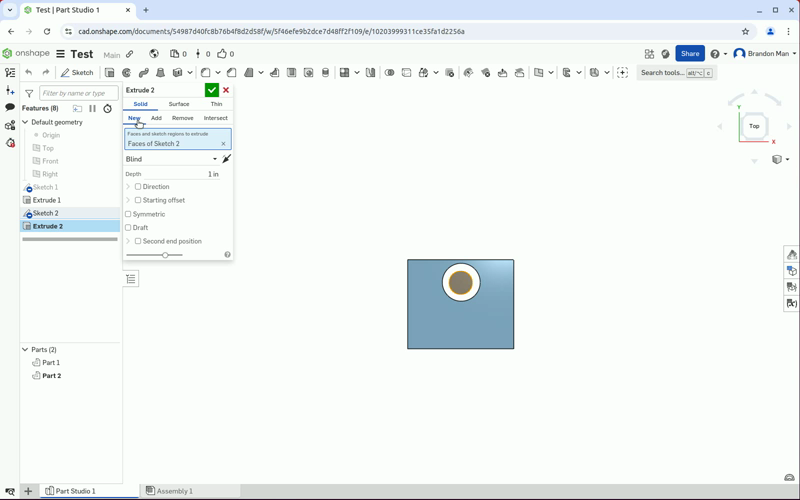
click(137, 120)
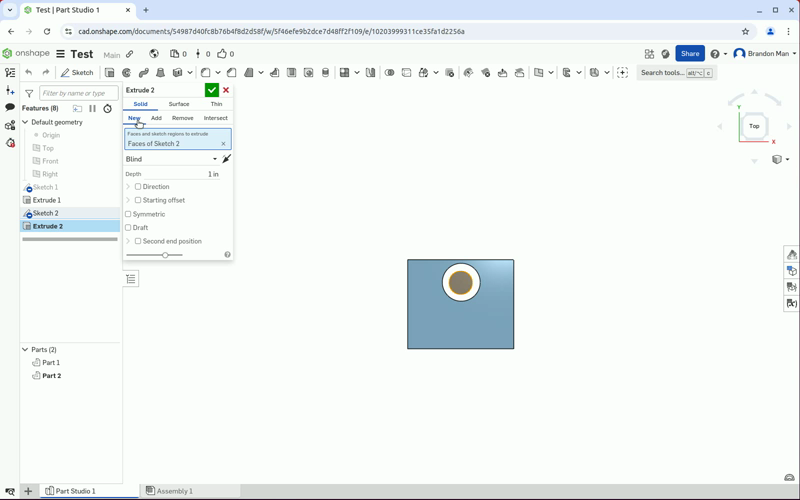
key(tab, 4)
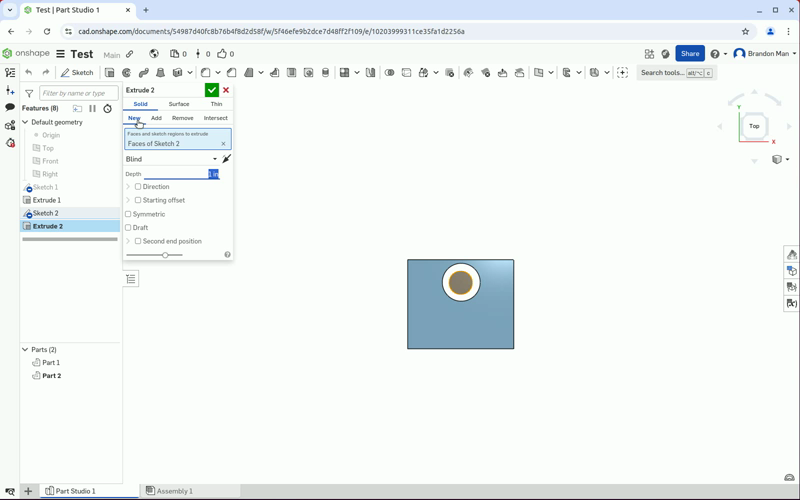
text(1.444)
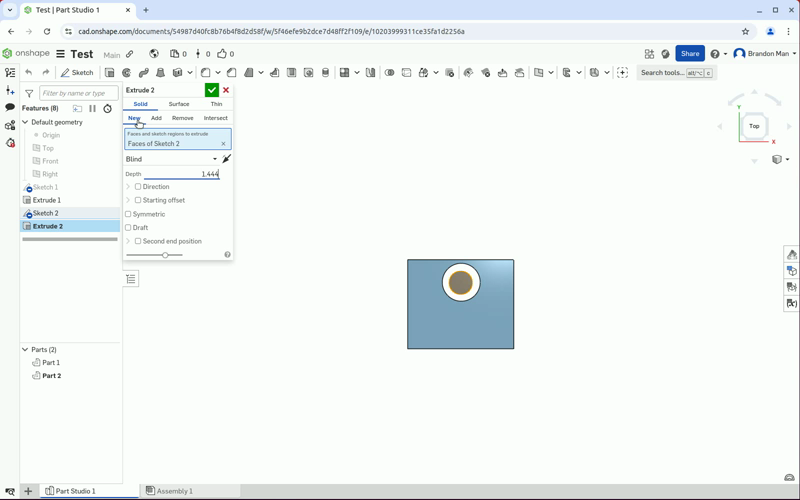
key(enter)
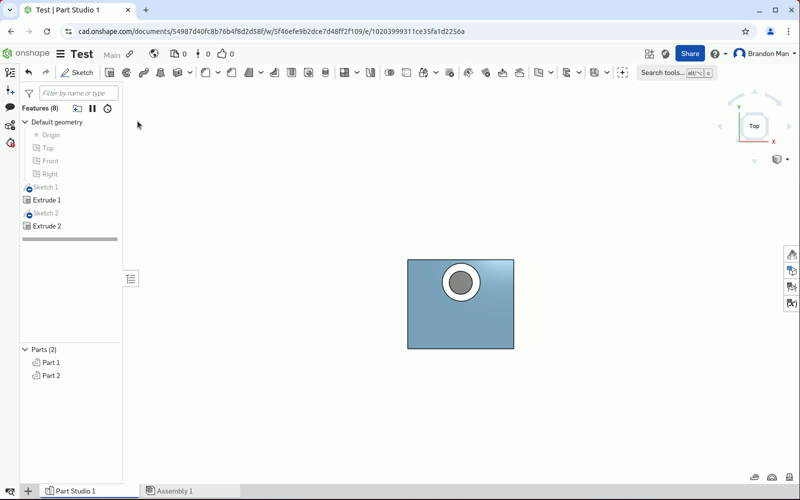
key(shift+h)
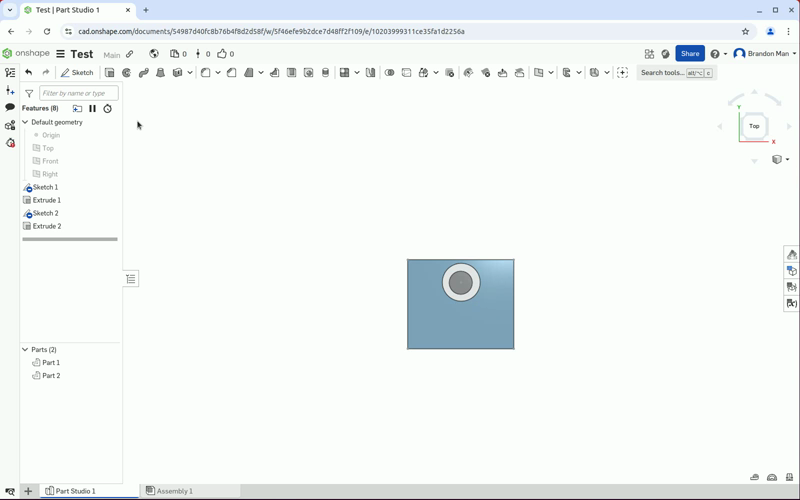
key(shift+h)
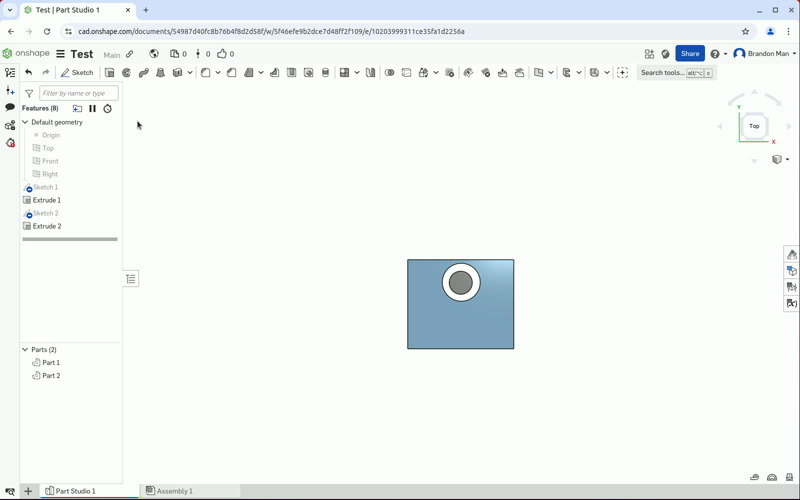
mouse_move(73, 189)
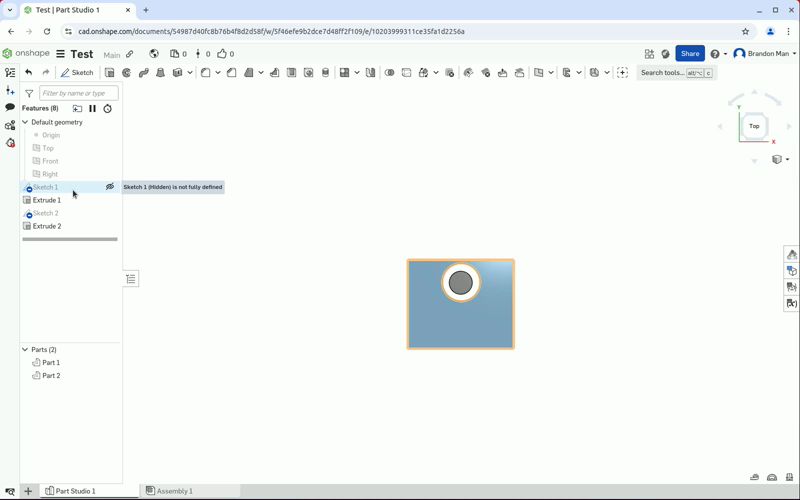
click(73, 189)
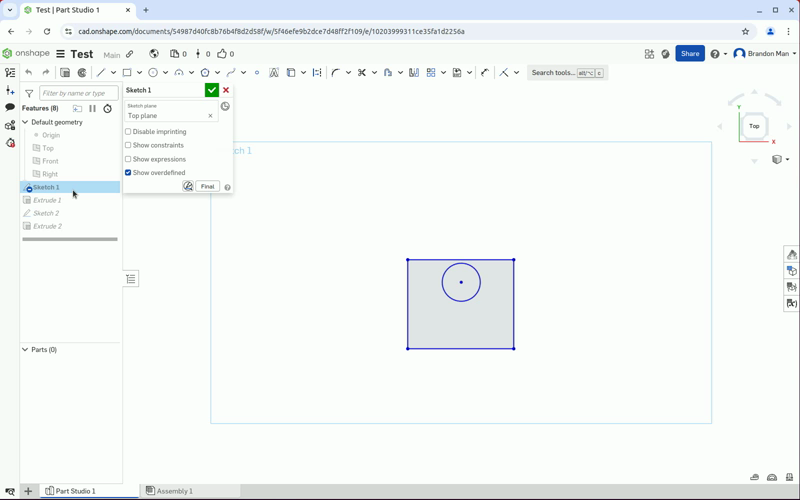
mouse_move(229, 92)
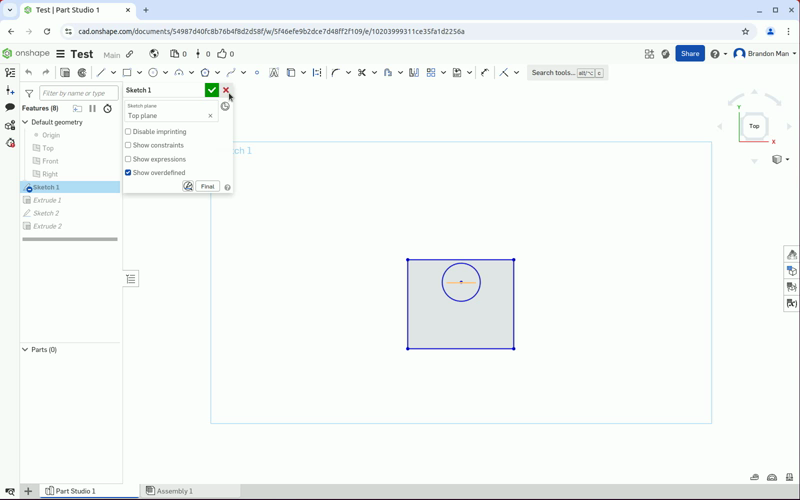
click(229, 92)
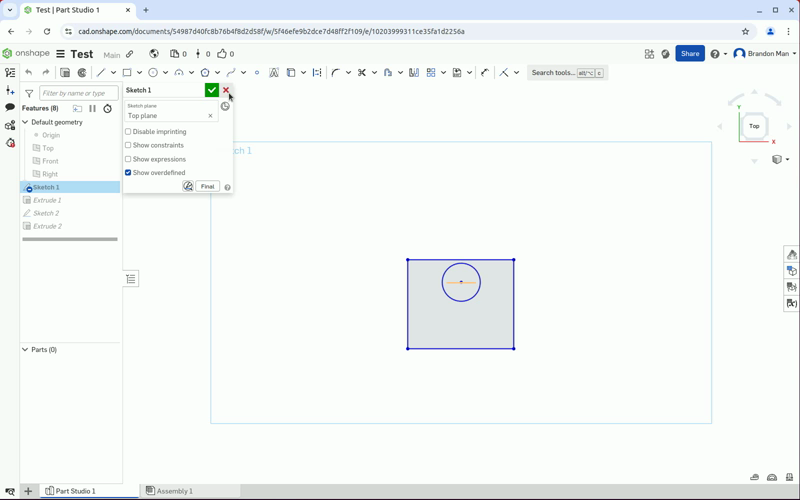
key(shift+s)
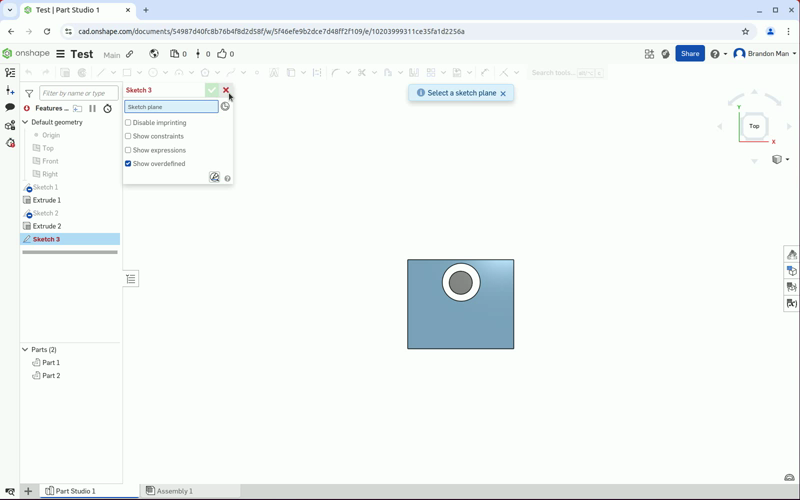
mouse_move(73, 150)
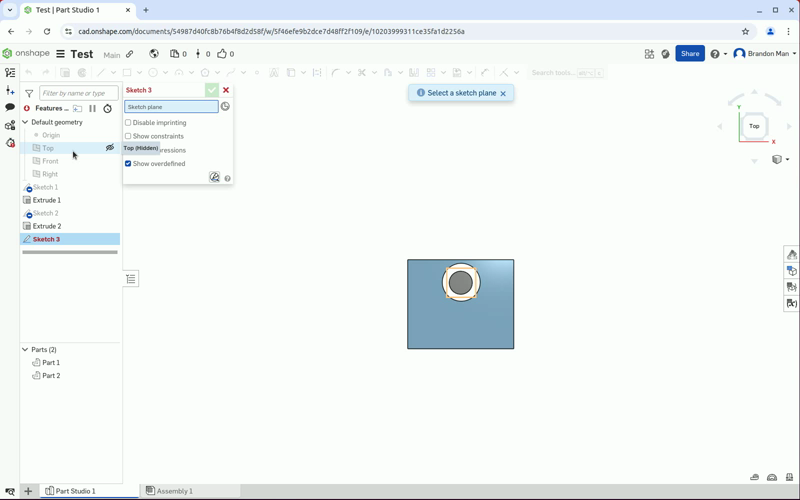
click(73, 150)
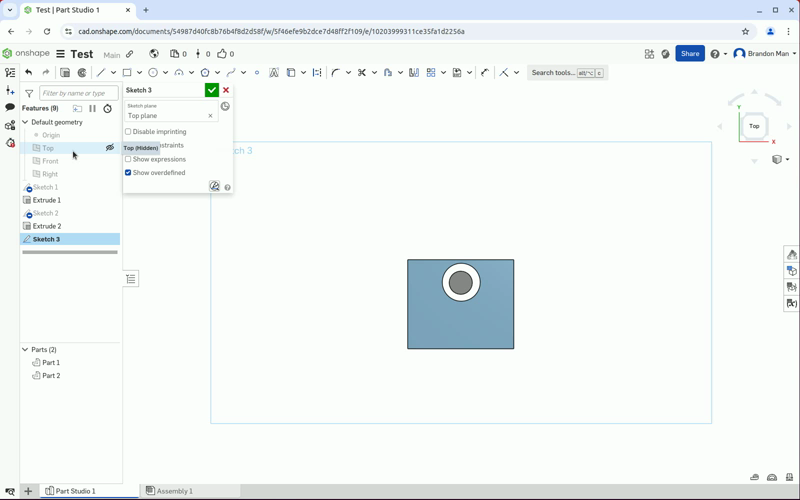
mouse_move(73, 352)
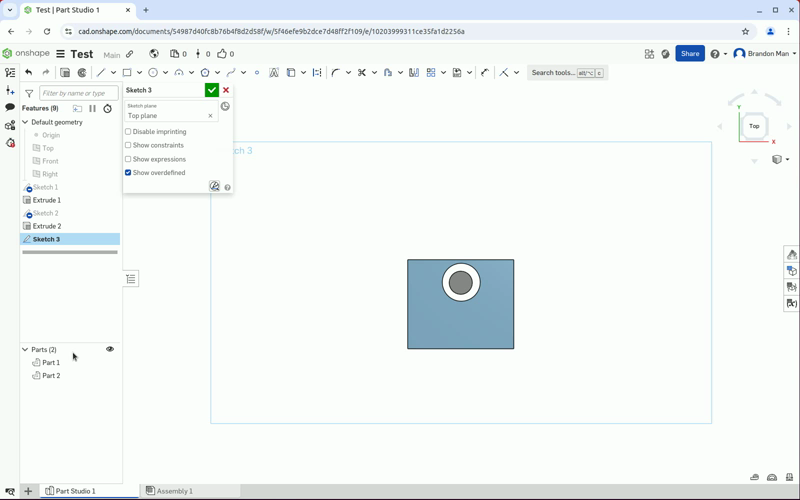
key(y)
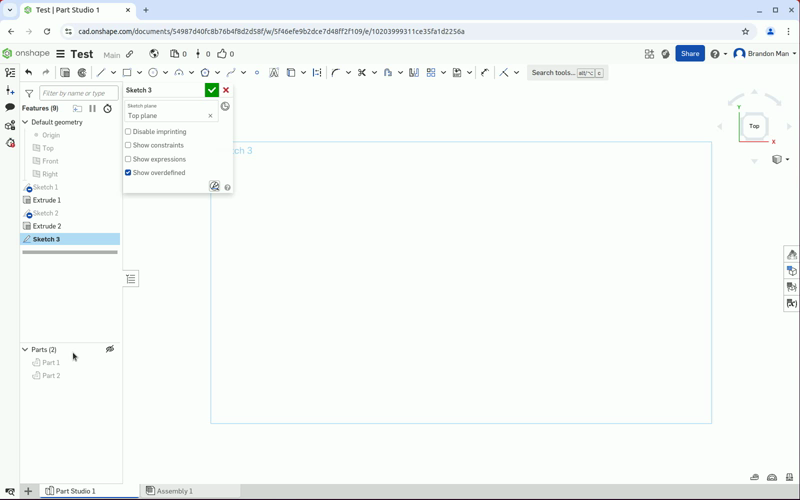
key(l)
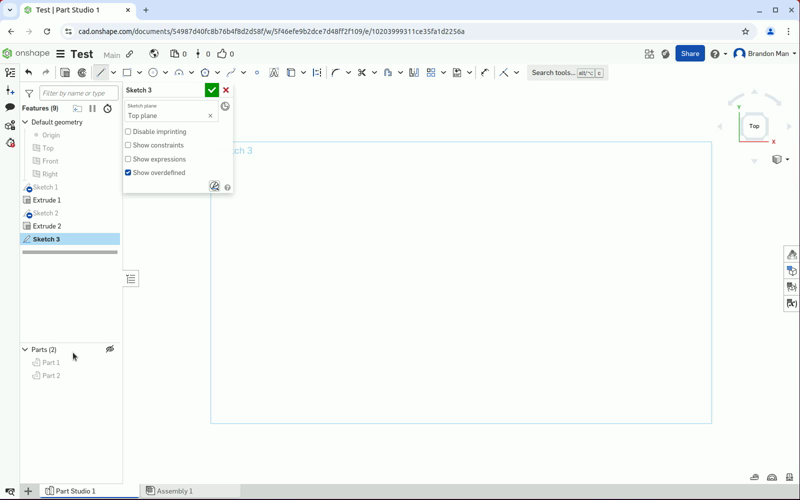
key_down(shift)
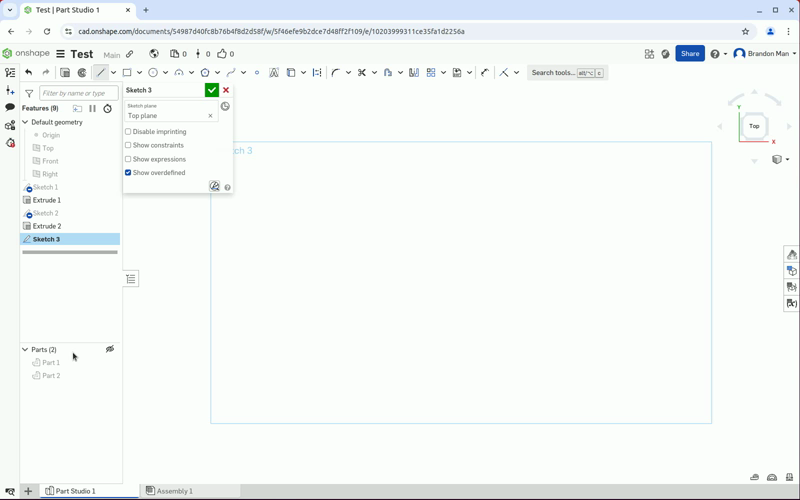
mouse_move(401, 348)
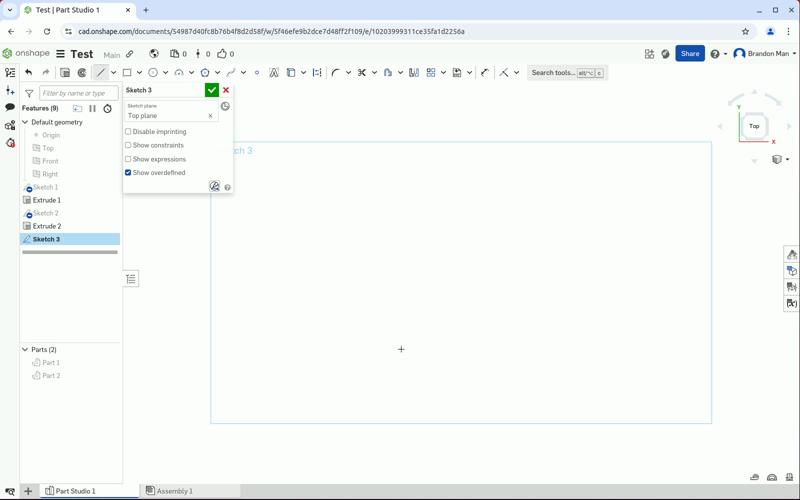
click(401, 348)
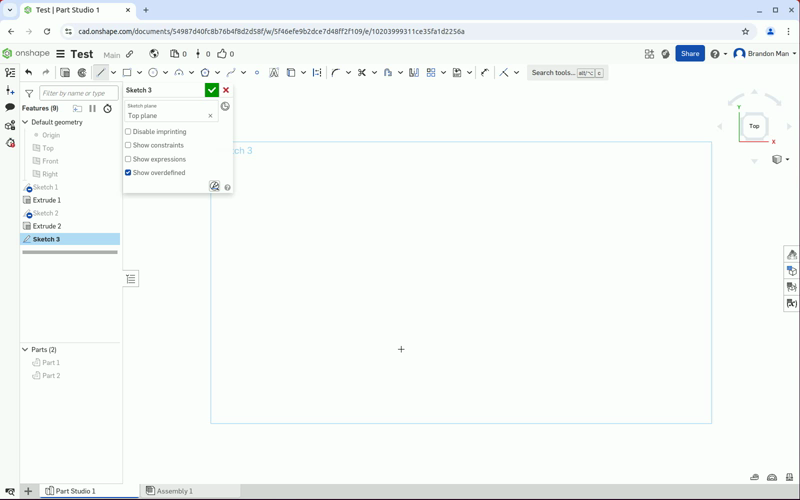
key_up(shift)
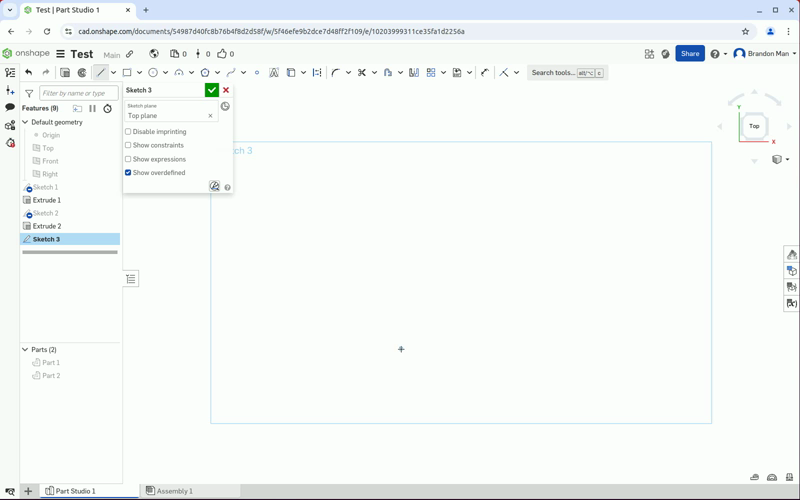
key_down(shift)
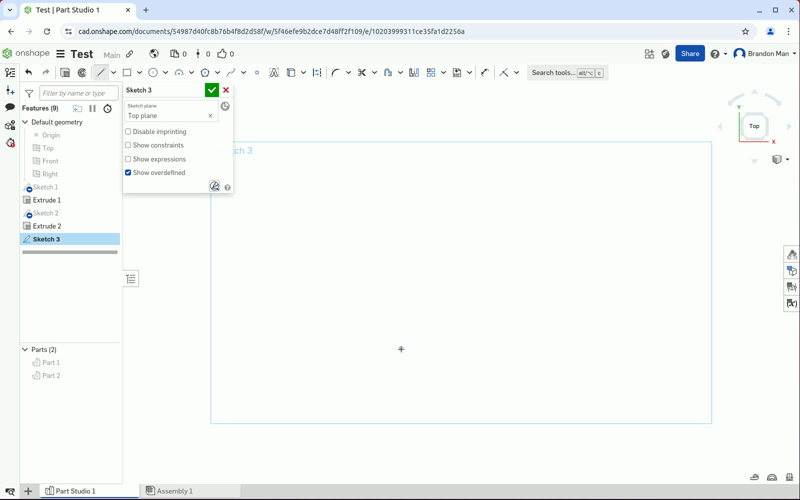
mouse_move(431, 348)
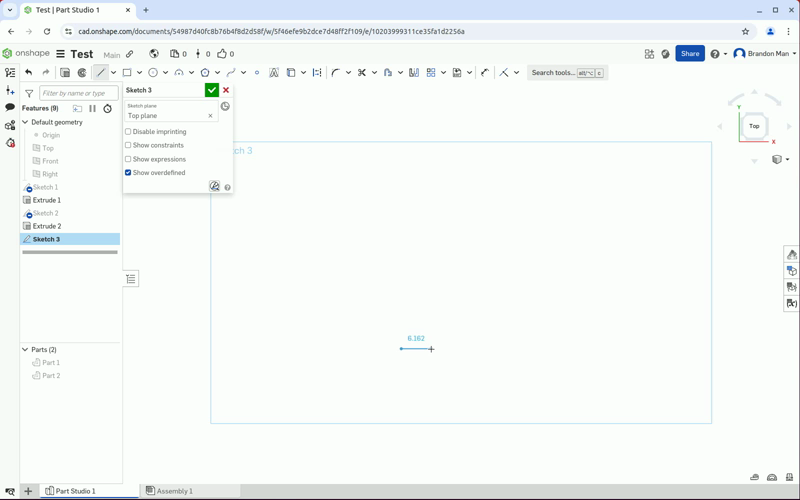
mouse_move(408, 348)
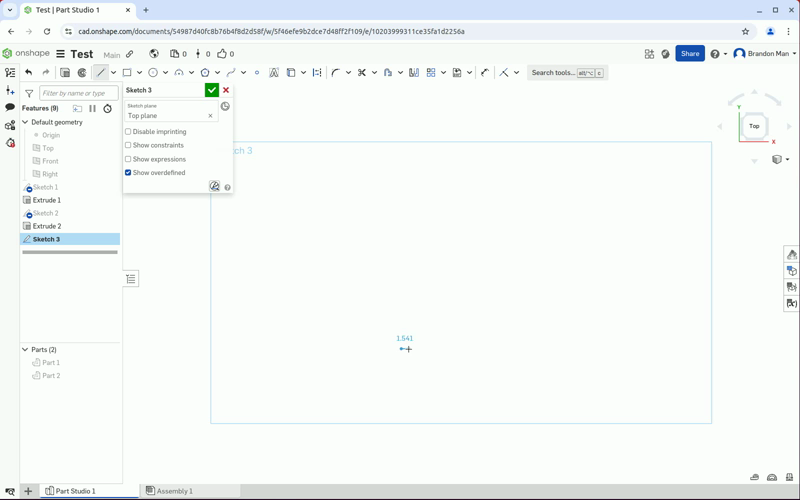
click(408, 348)
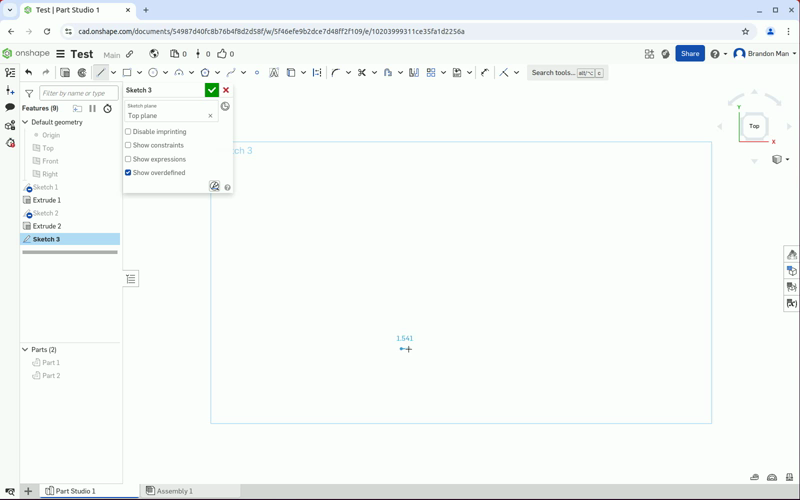
key_up(shift)
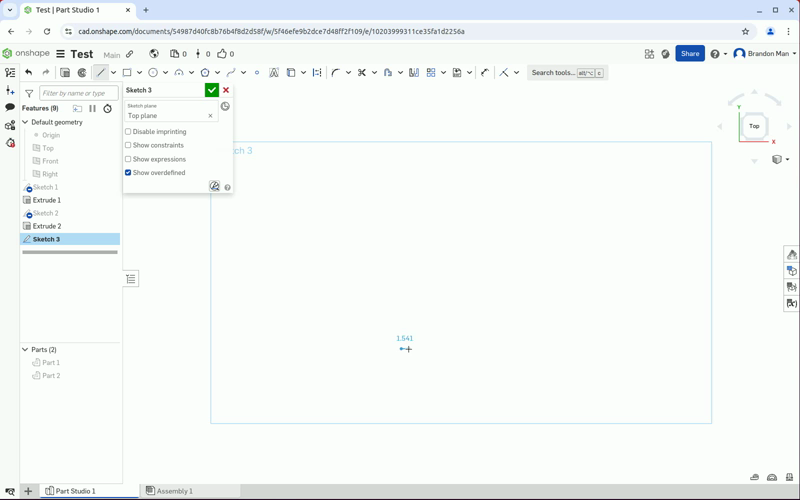
key_down(shift)
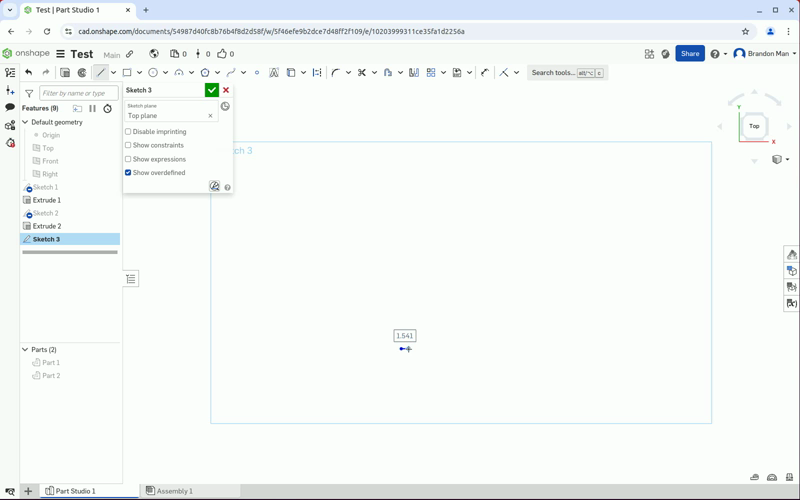
mouse_move(408, 259)
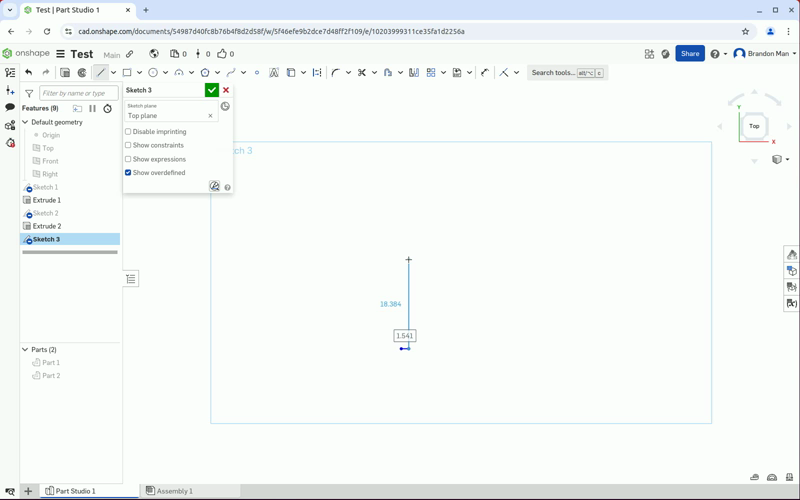
click(408, 259)
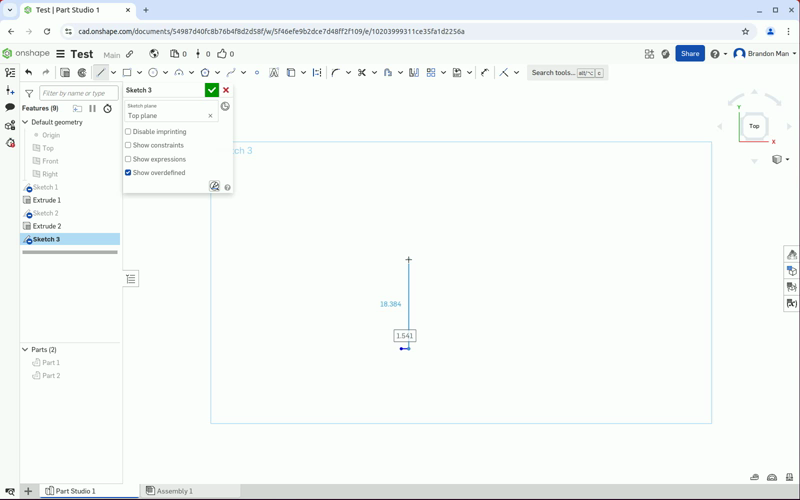
key_up(shift)
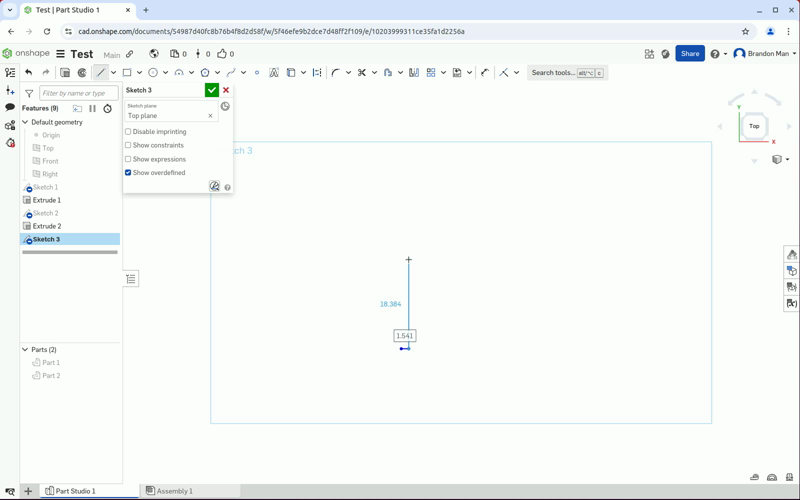
key_down(shift)
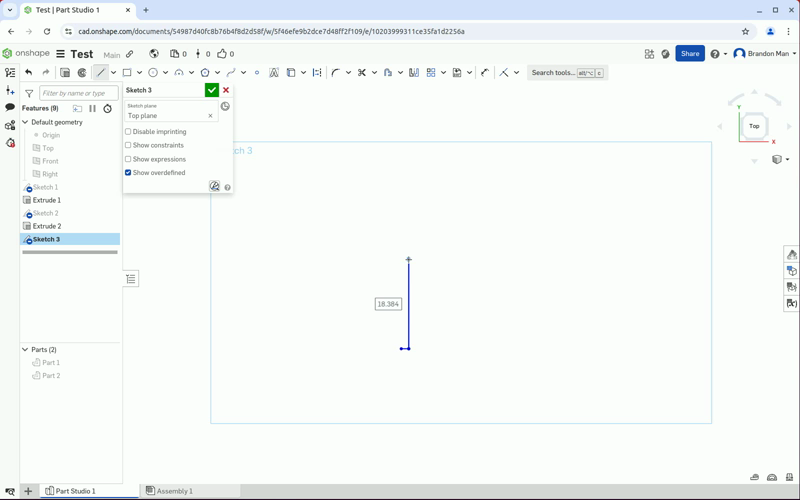
mouse_move(438, 259)
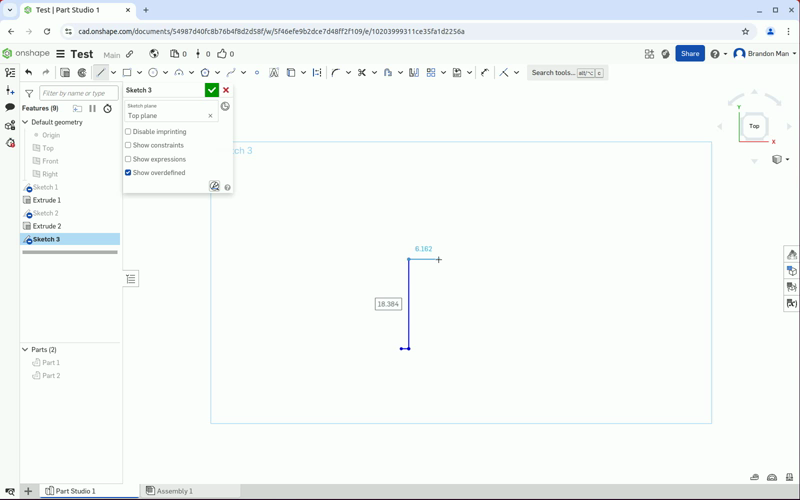
mouse_move(401, 259)
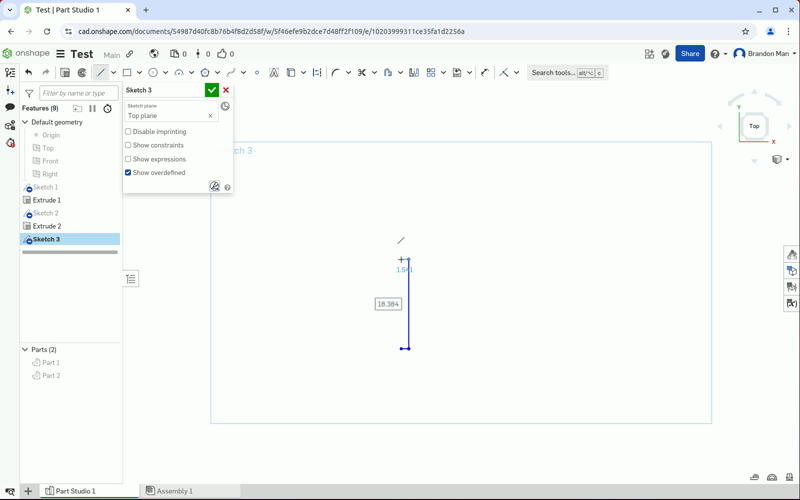
click(401, 259)
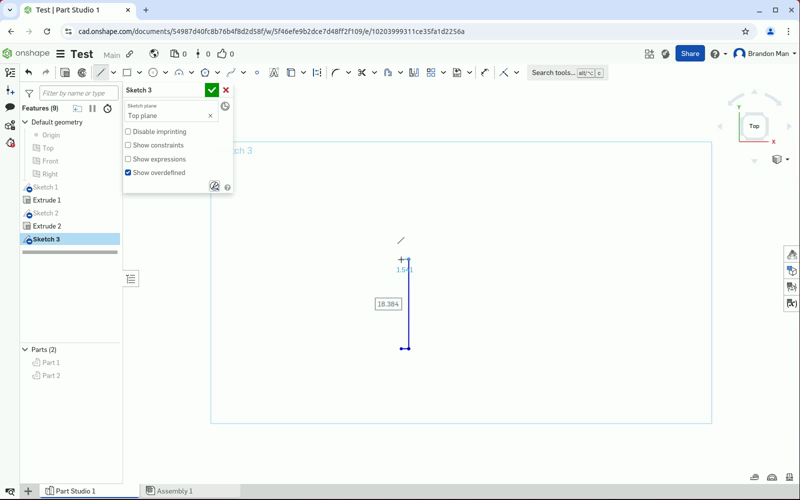
key_up(shift)
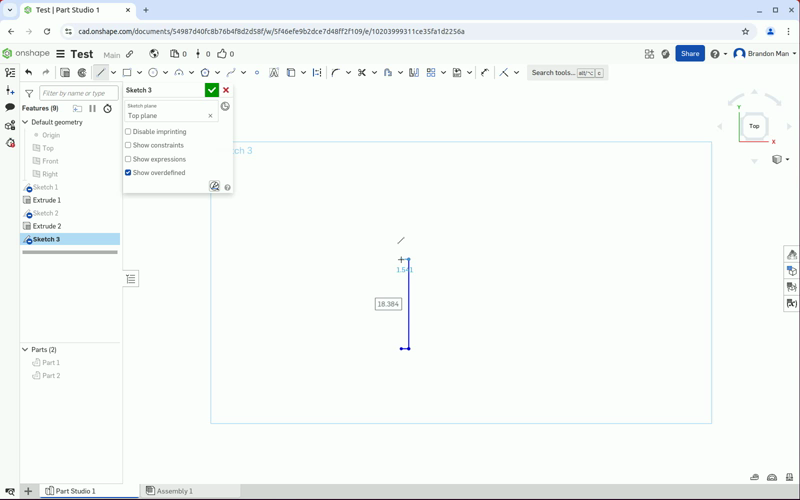
key_down(shift)
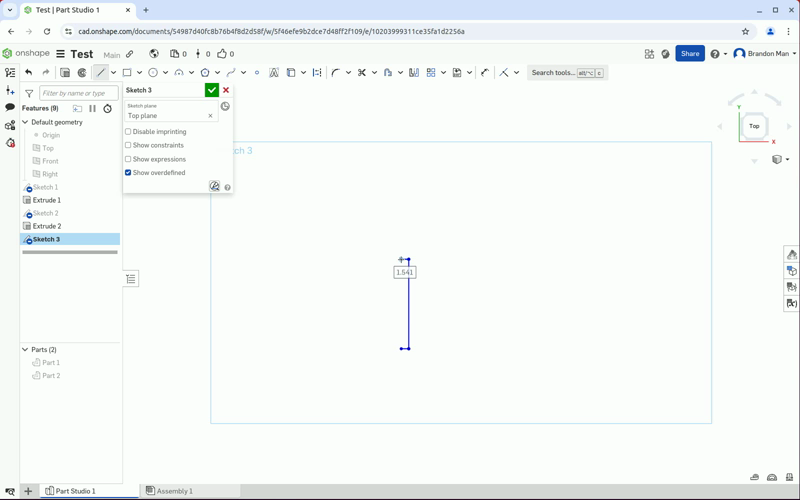
mouse_move(401, 348)
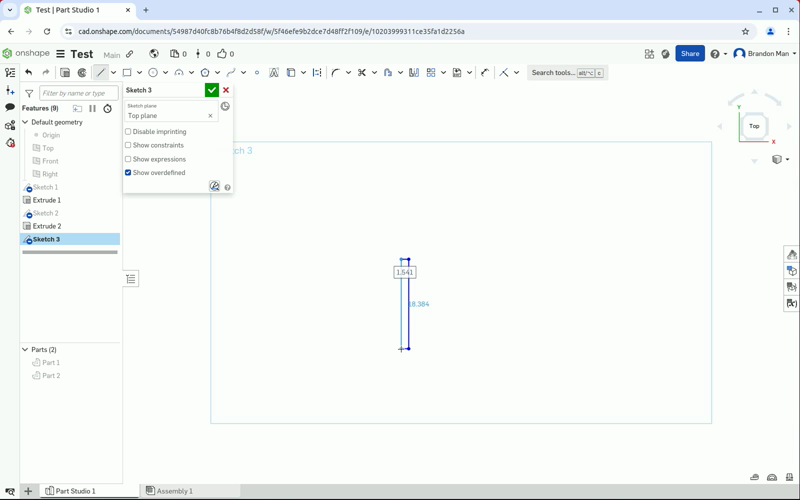
key_up(shift)
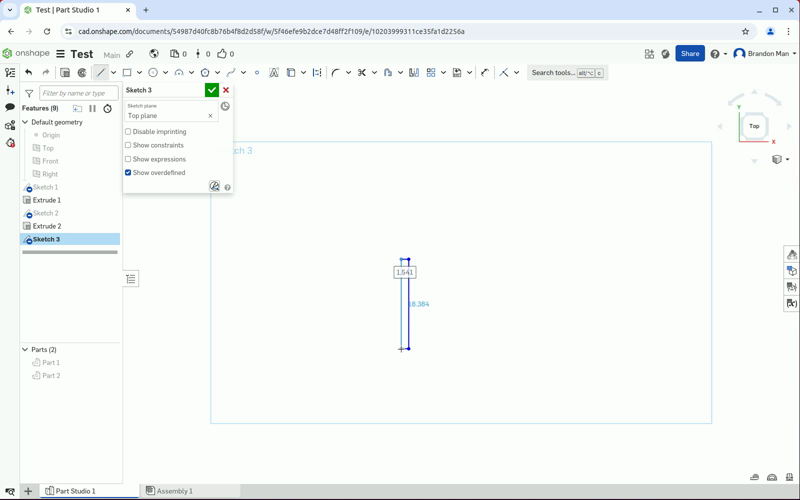
click(401, 348)
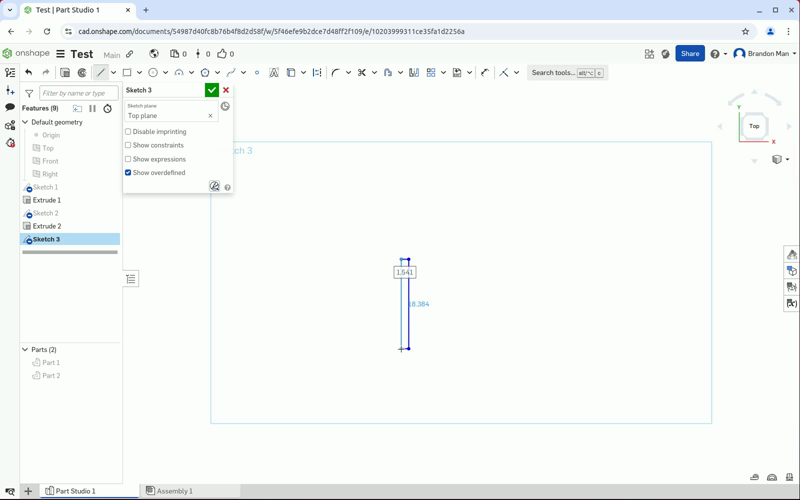
key(esc)
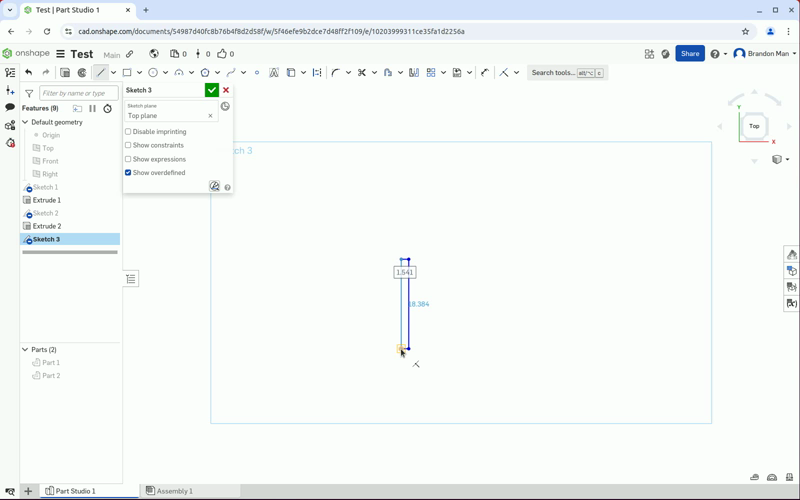
mouse_move(405, 338)
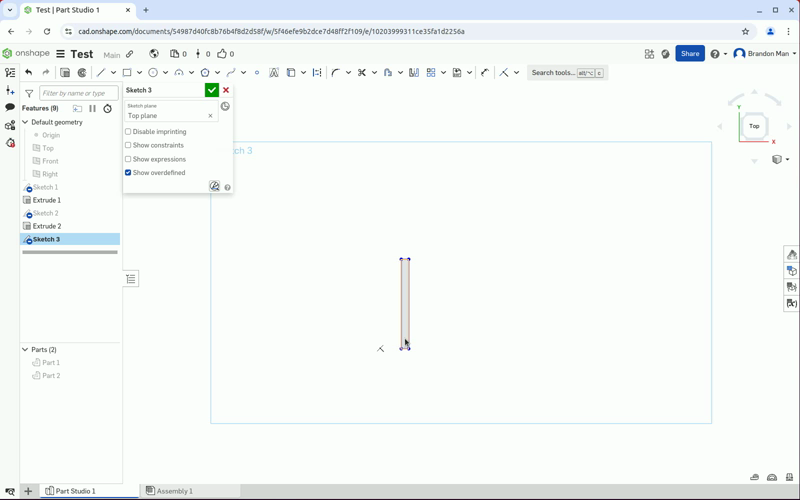
scroll(6)
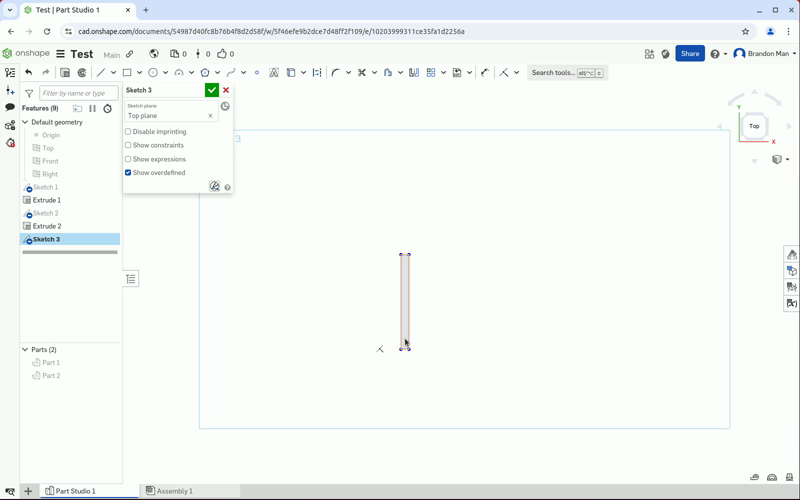
scroll(6)
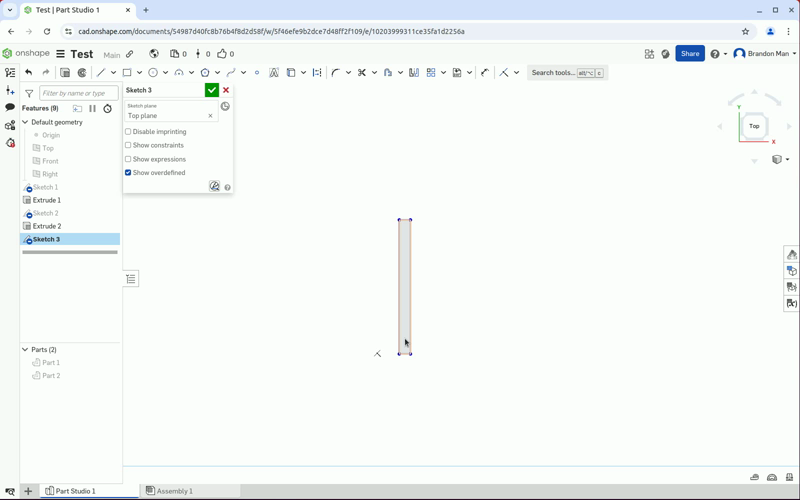
scroll(6)
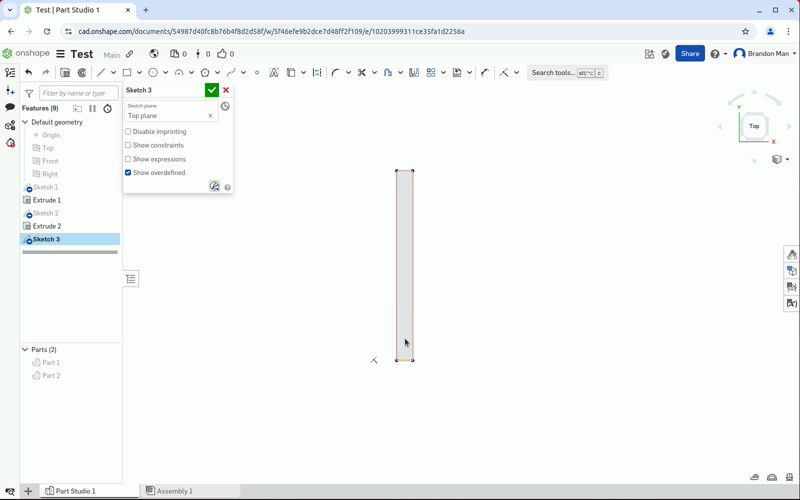
scroll(6)
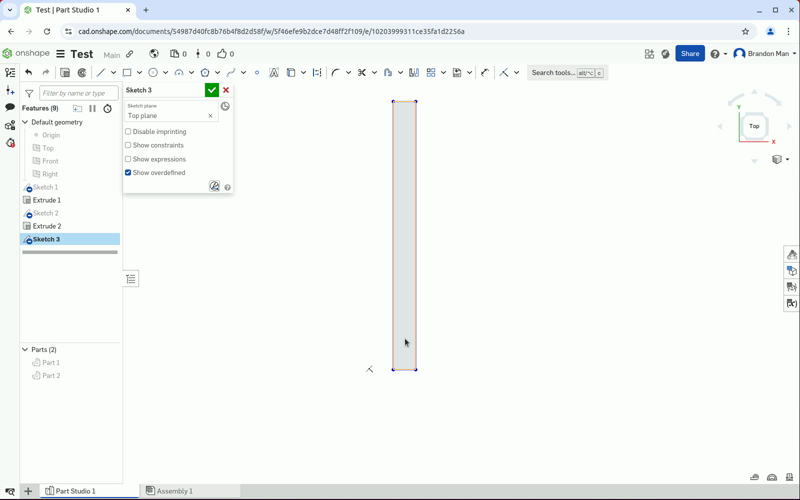
scroll(6)
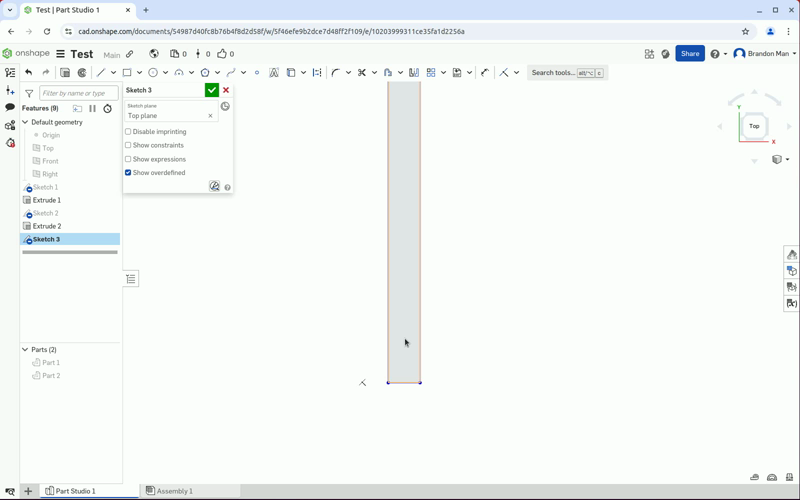
scroll(6)
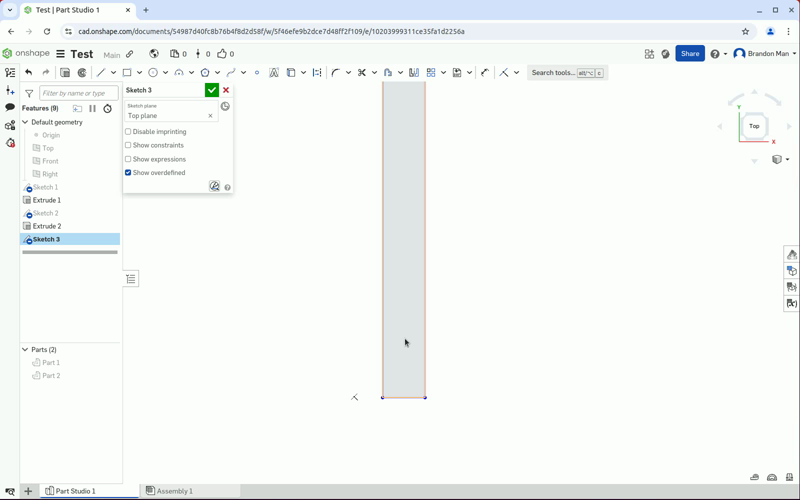
scroll(6)
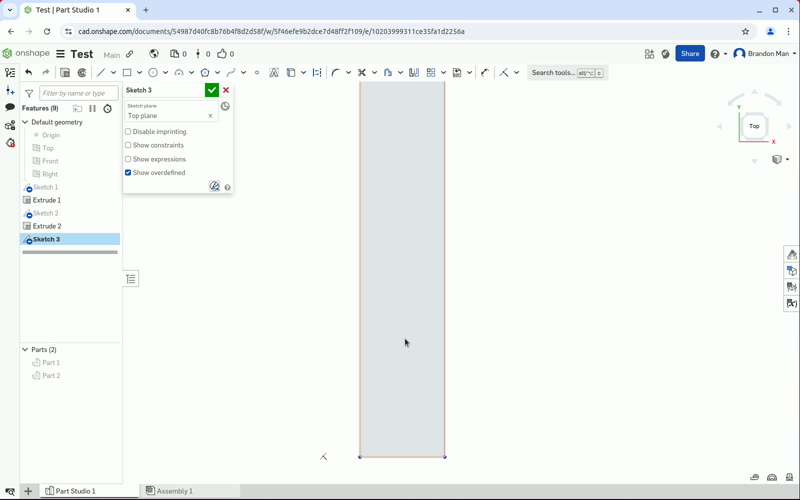
click(405, 338)
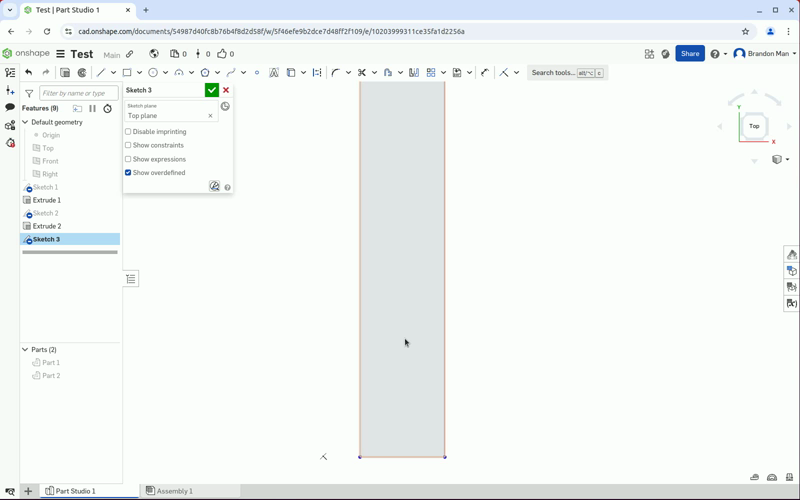
scroll(-6)
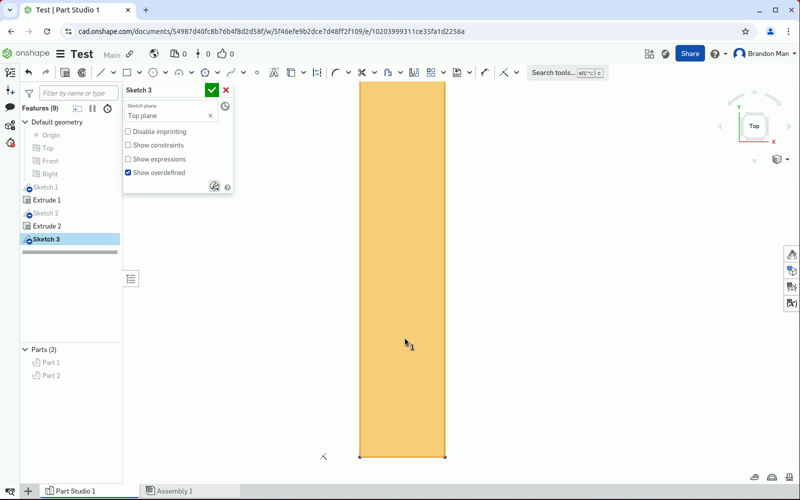
scroll(-6)
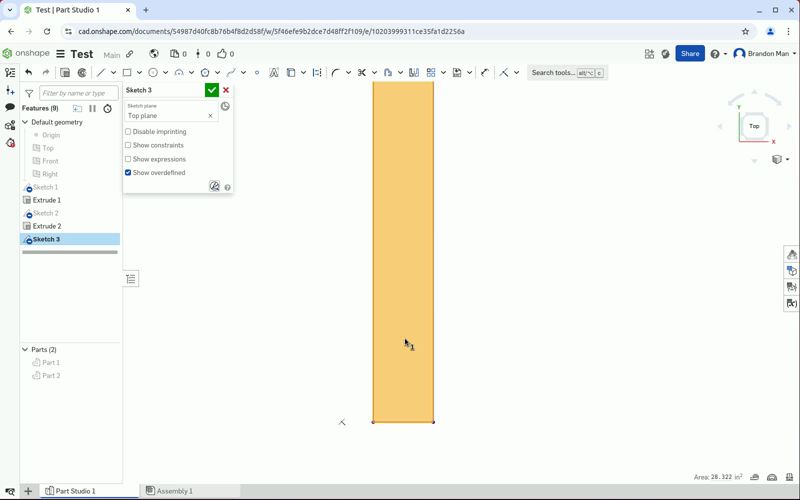
scroll(-6)
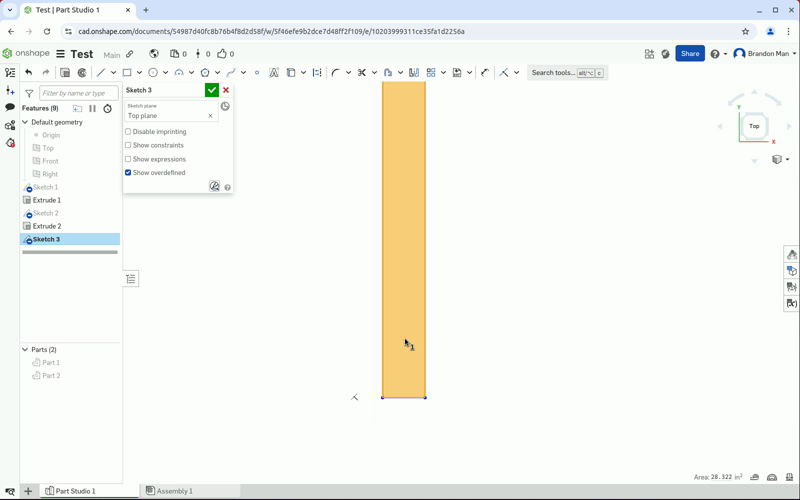
scroll(-6)
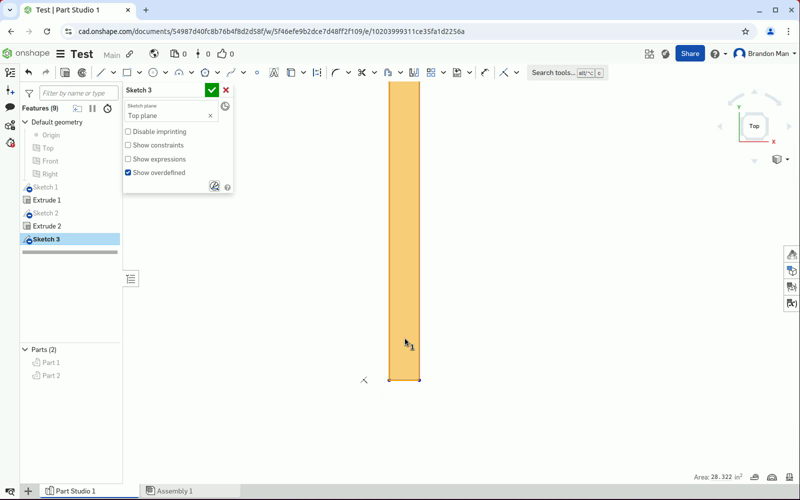
scroll(-6)
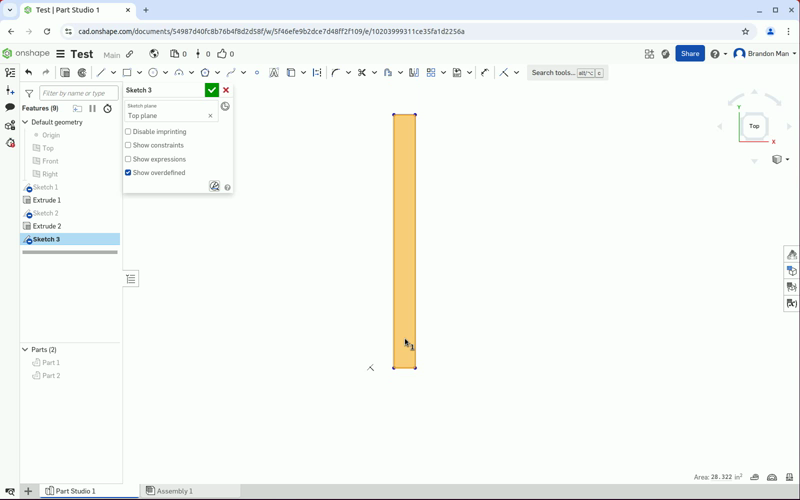
scroll(-6)
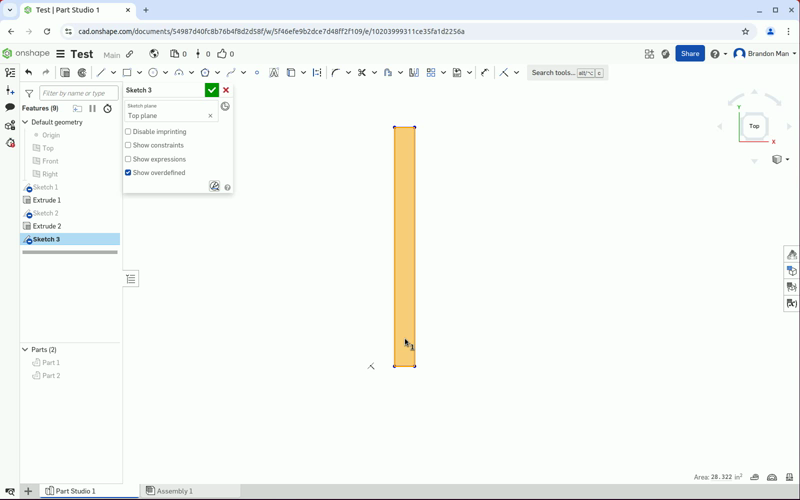
scroll(-6)
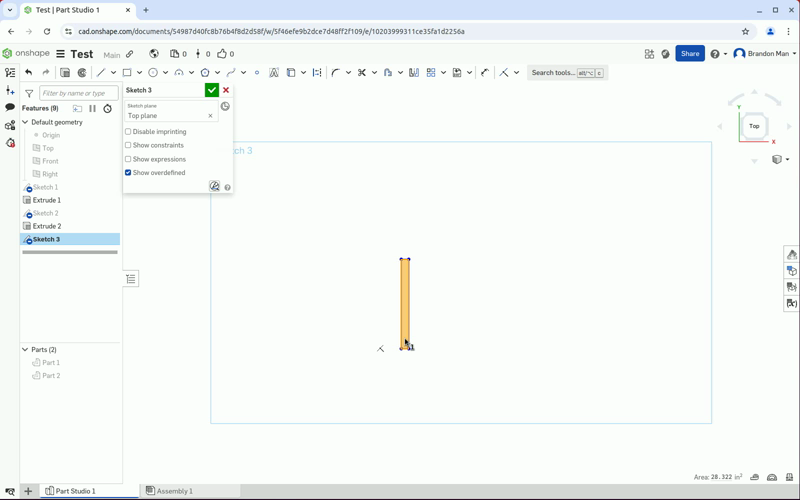
mouse_move(73, 352)
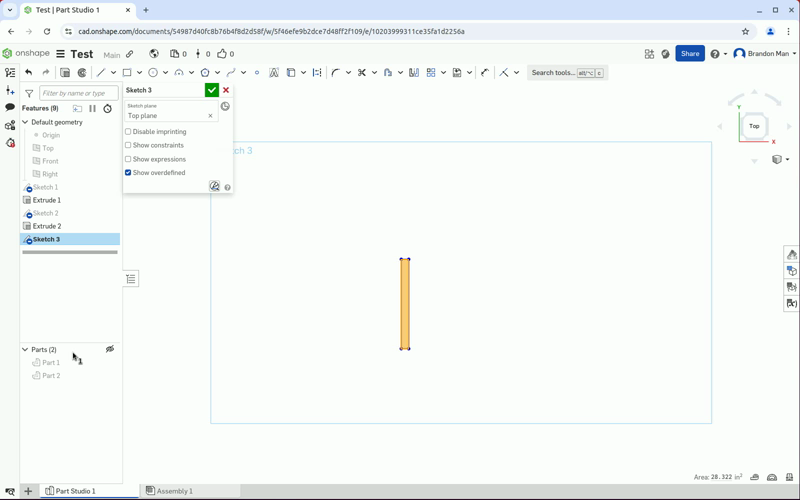
key(shift+y)
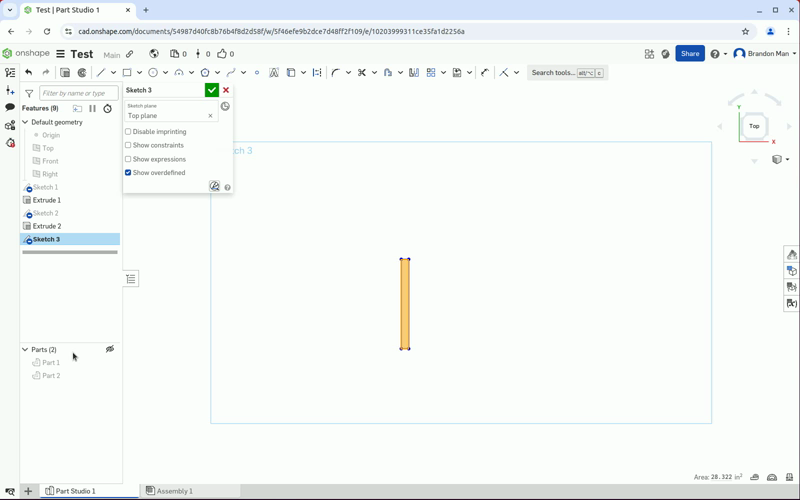
key(shift+e)
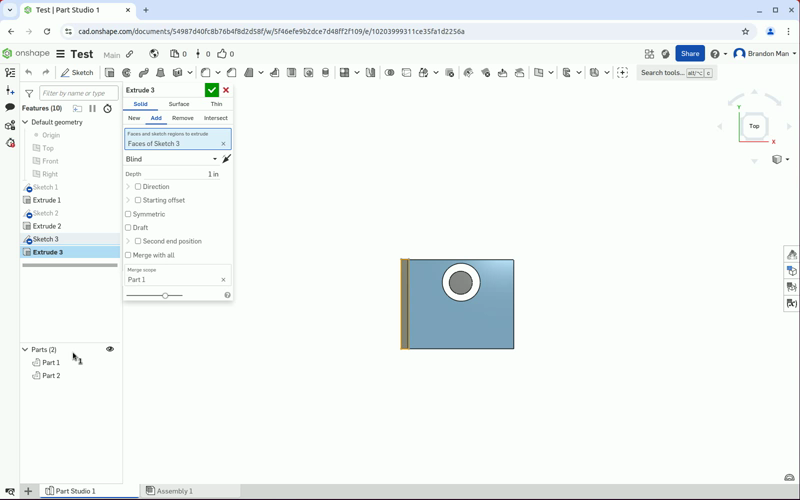
mouse_move(143, 106)
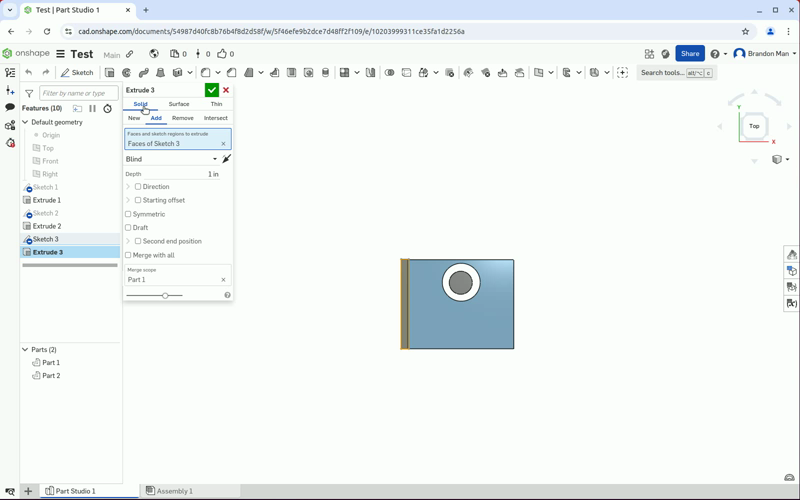
click(143, 106)
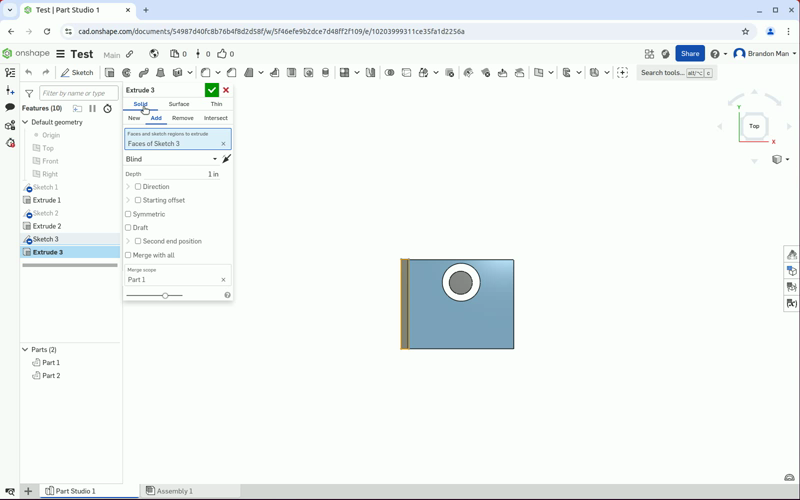
mouse_move(137, 120)
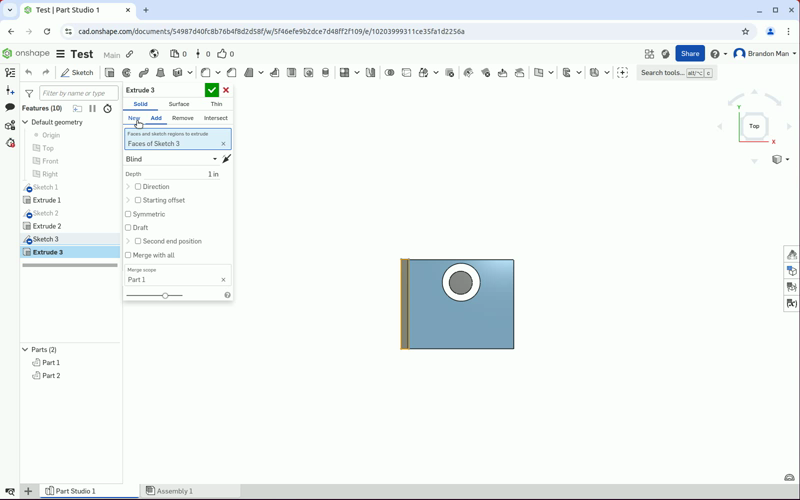
click(137, 120)
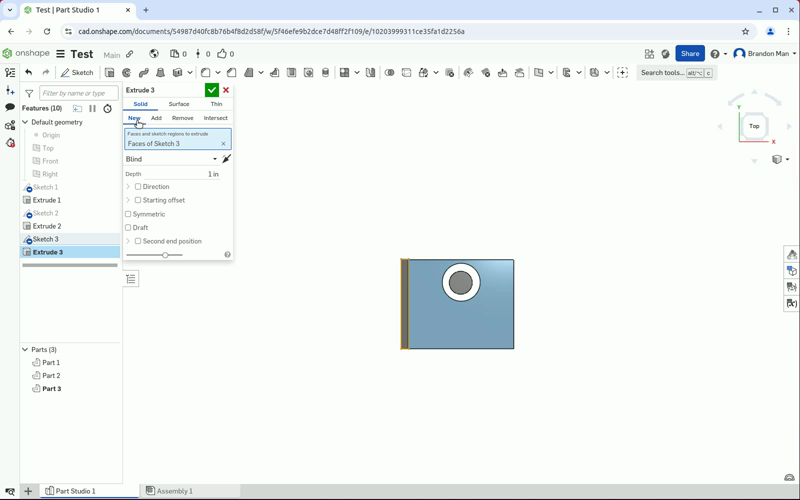
key(tab, 4)
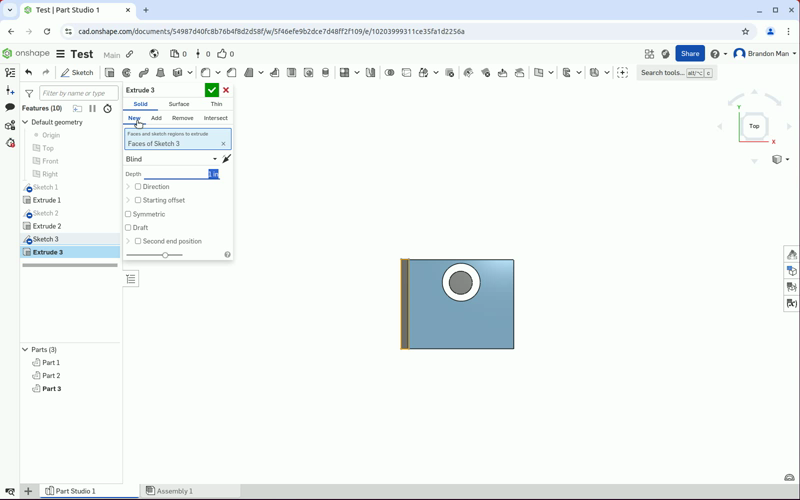
text(23.108)
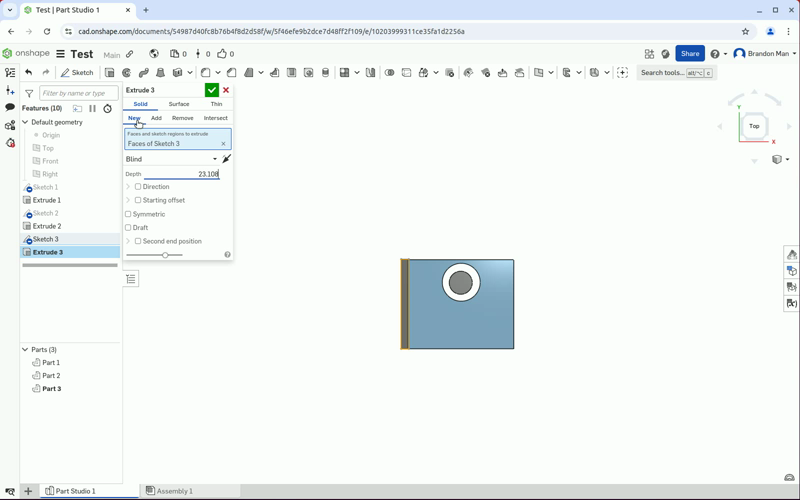
key(enter)
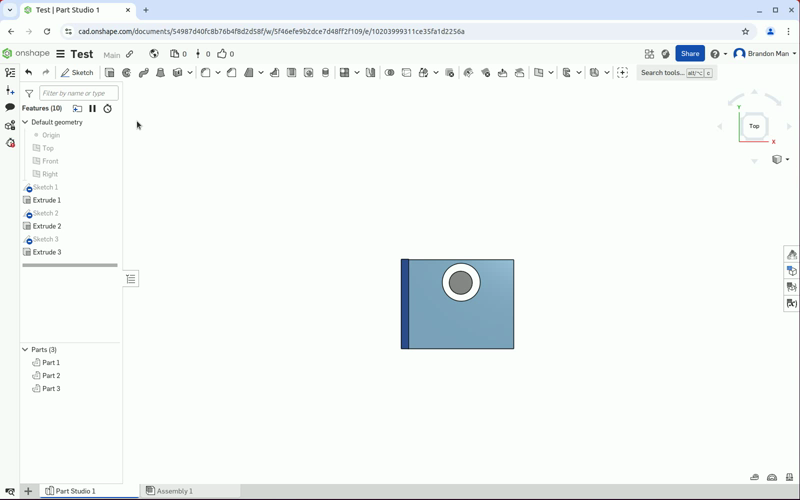
key(shift+h)
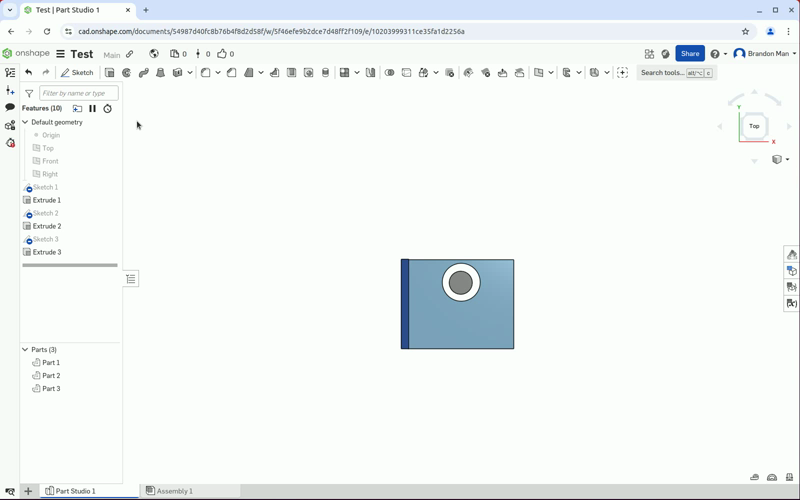
key(shift+h)
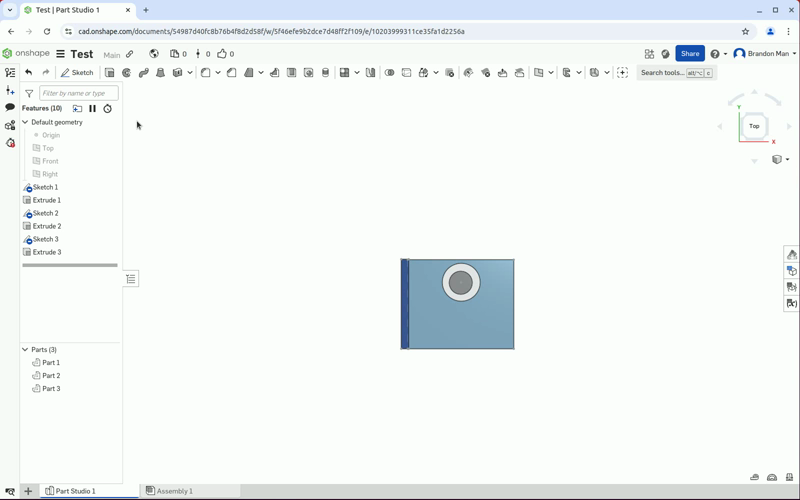
key(shift+7)
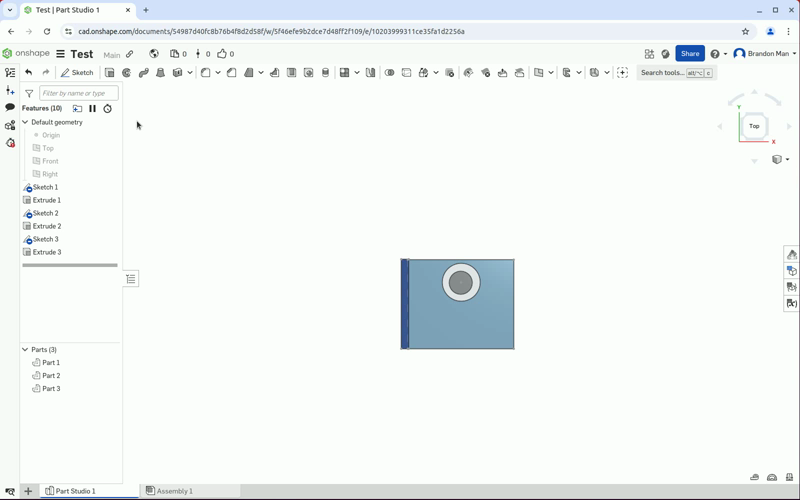
key(up, 3)
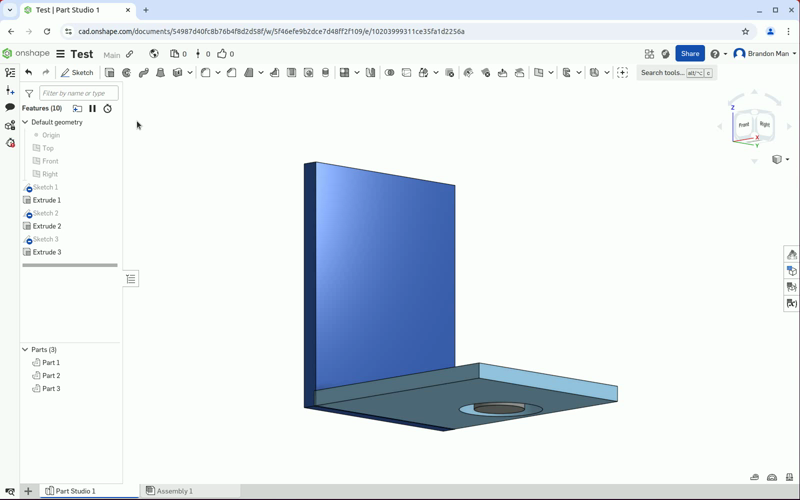
key(left, 3)
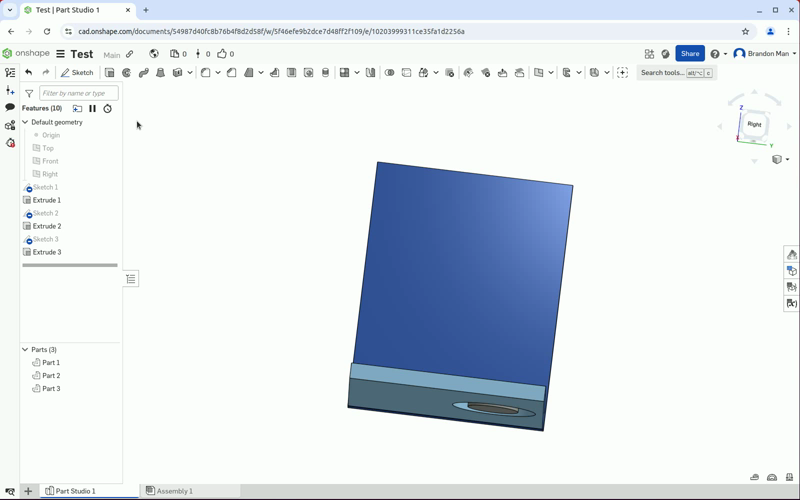
key(right, 3)
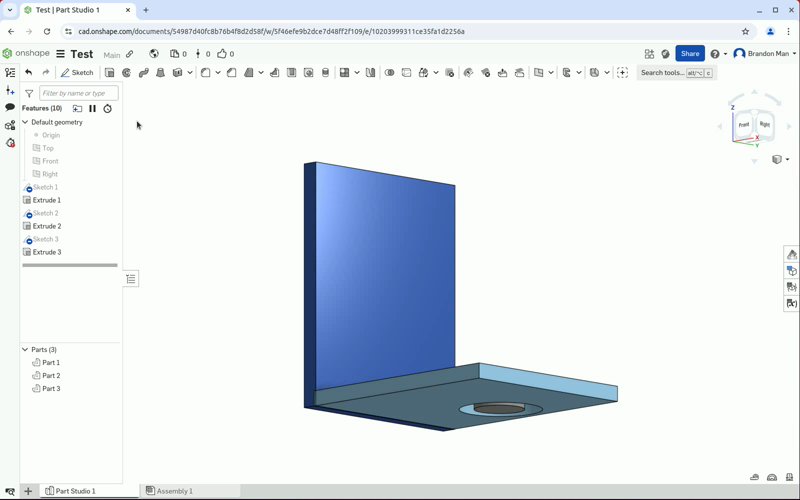
key(down, 3)
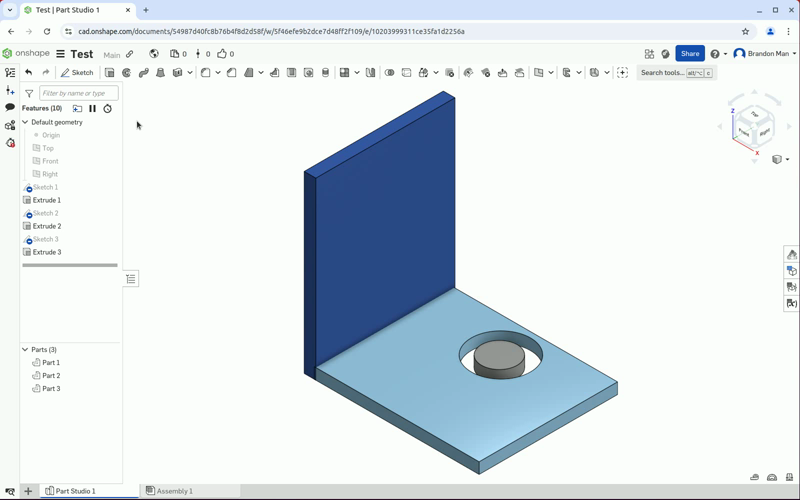
mouse_move(73, 189)
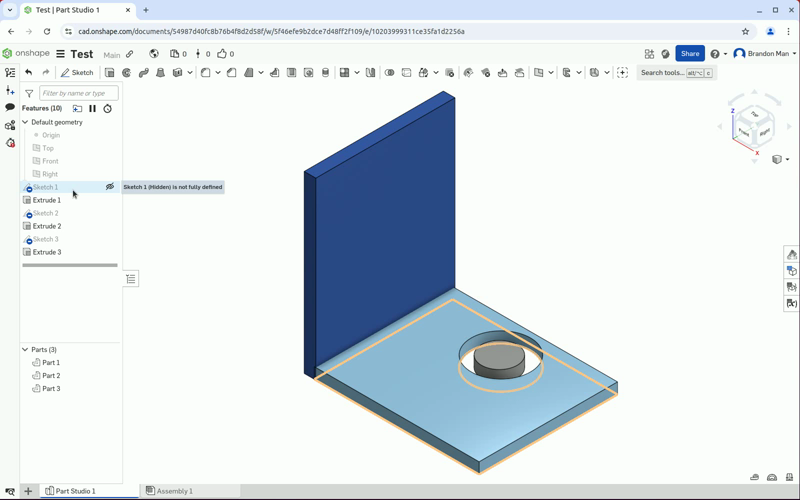
click(73, 189)